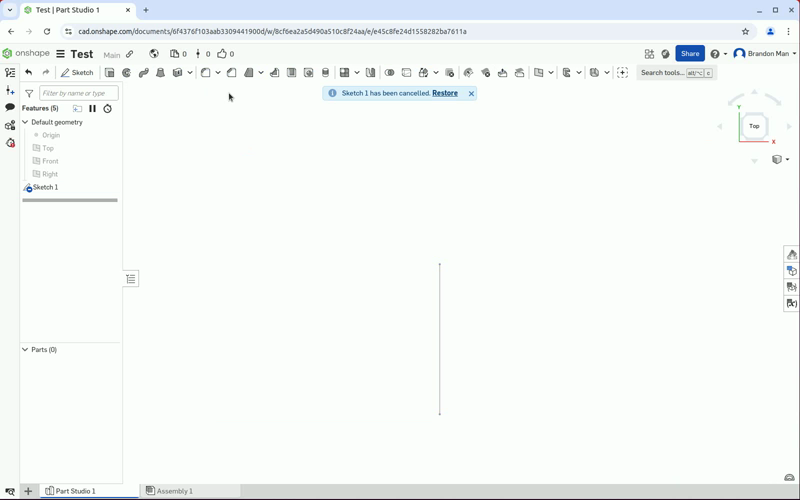
key(shift+h)
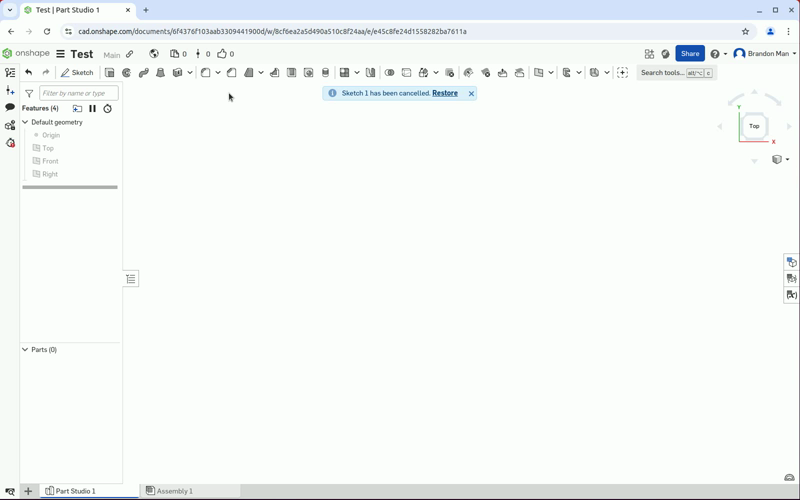
mouse_move(73, 352)
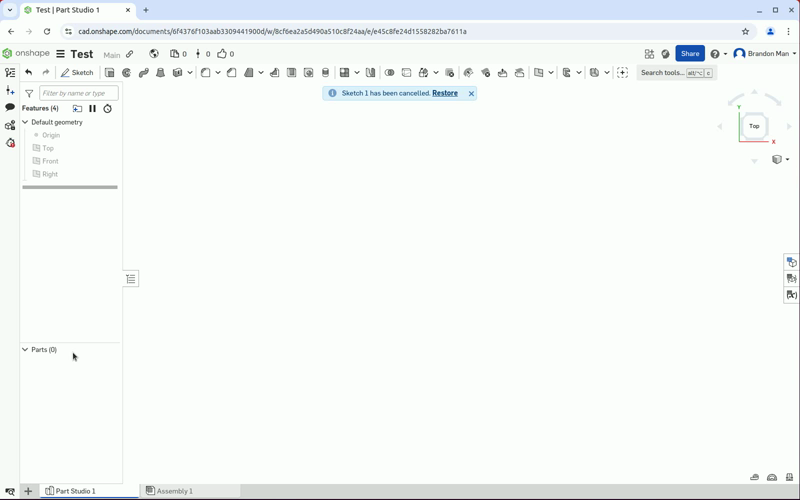
key(y)
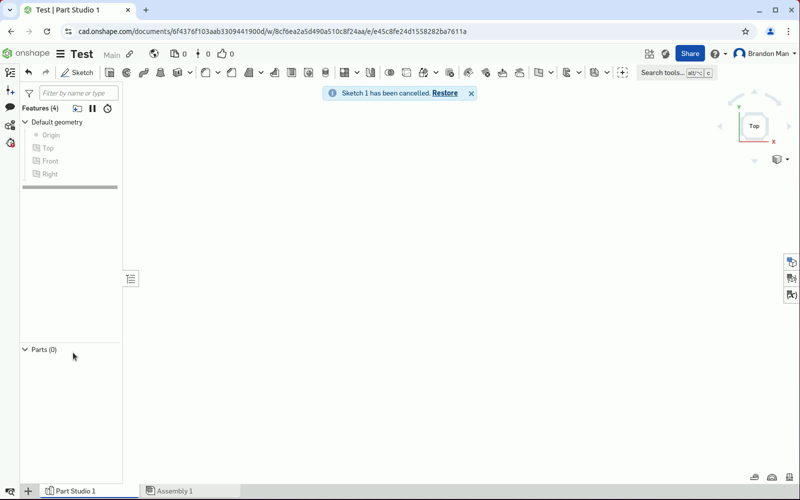
key(shift+p)
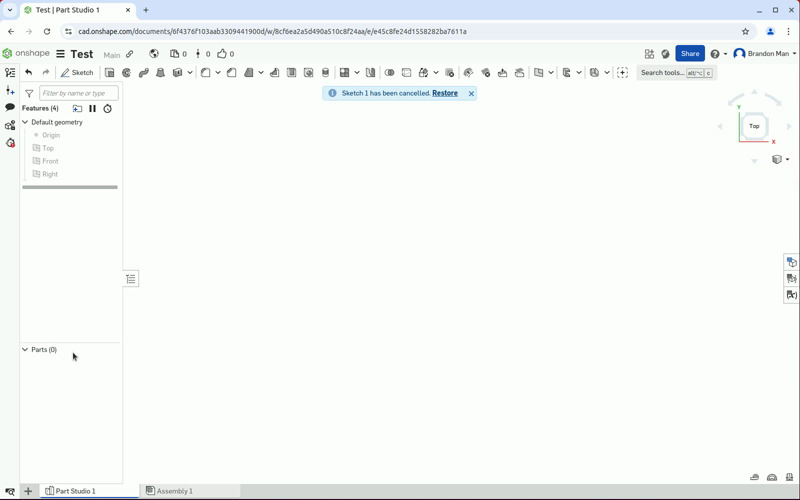
key(space)
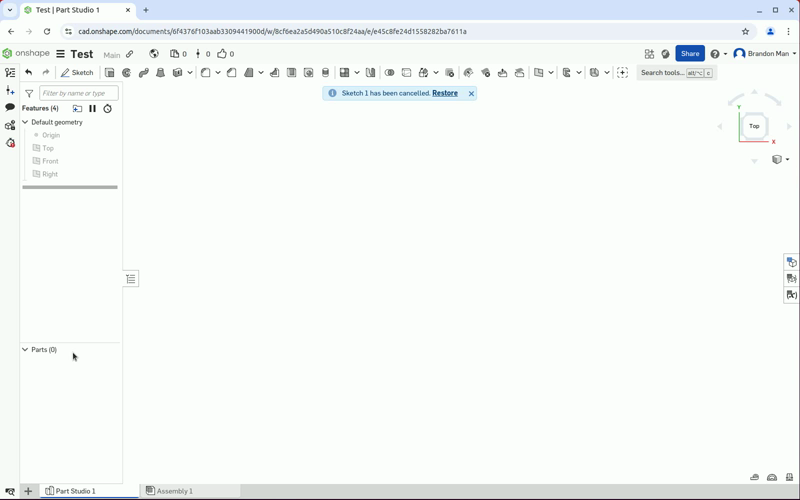
key_down(shift)
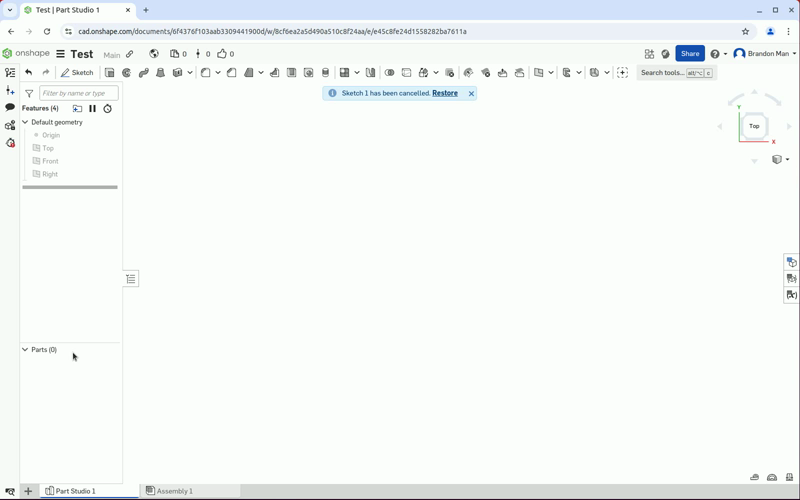
key(up)
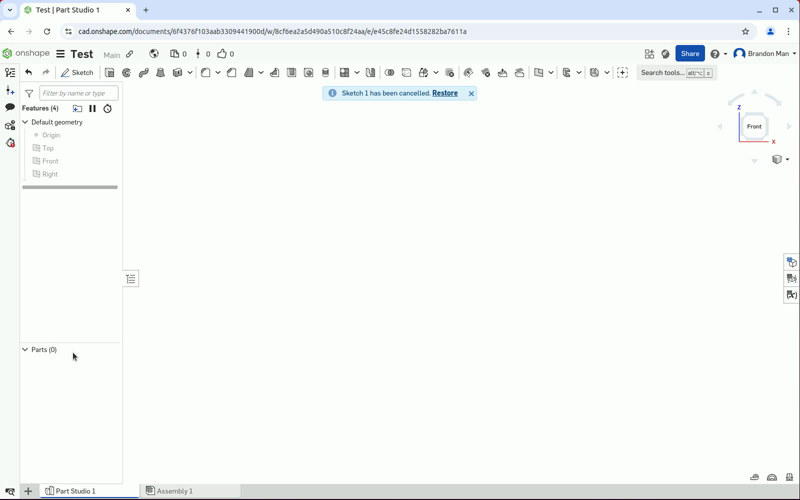
key_up(shift)
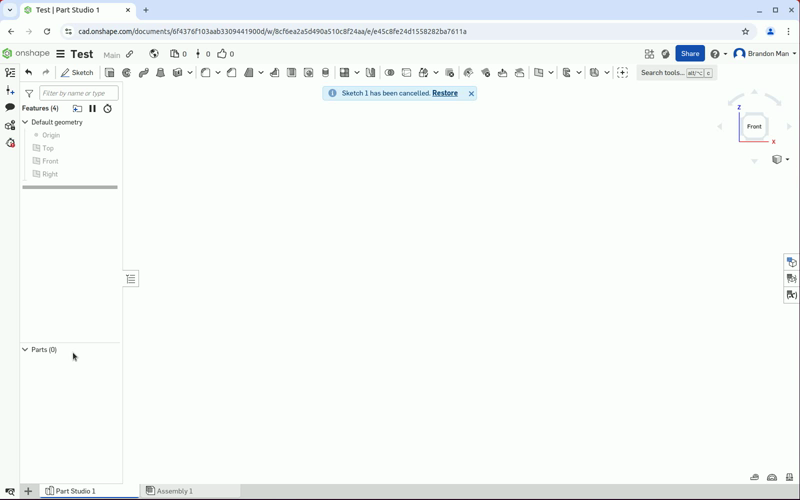
mouse_move(73, 352)
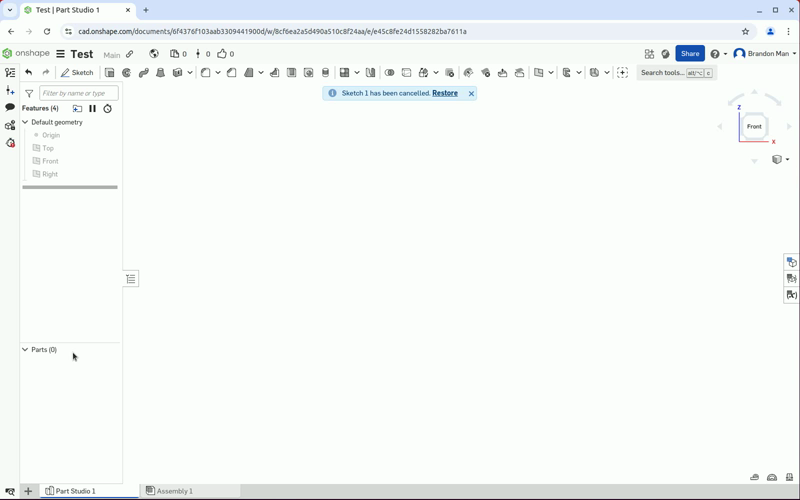
key(shift+y)
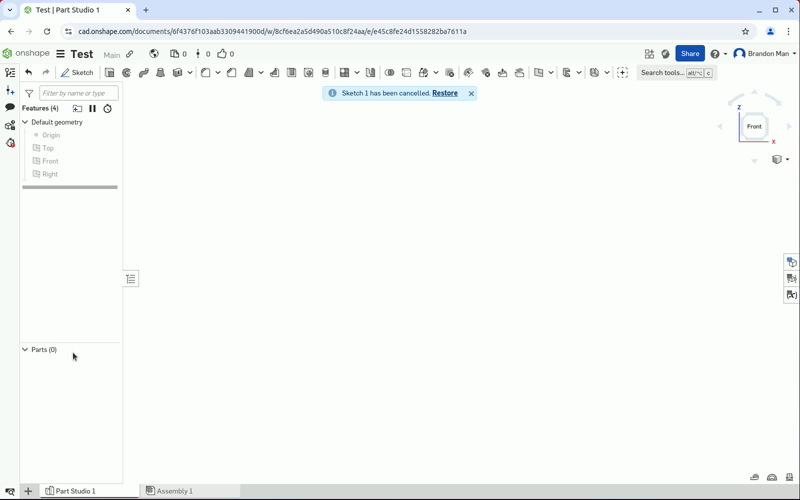
key(shift+s)
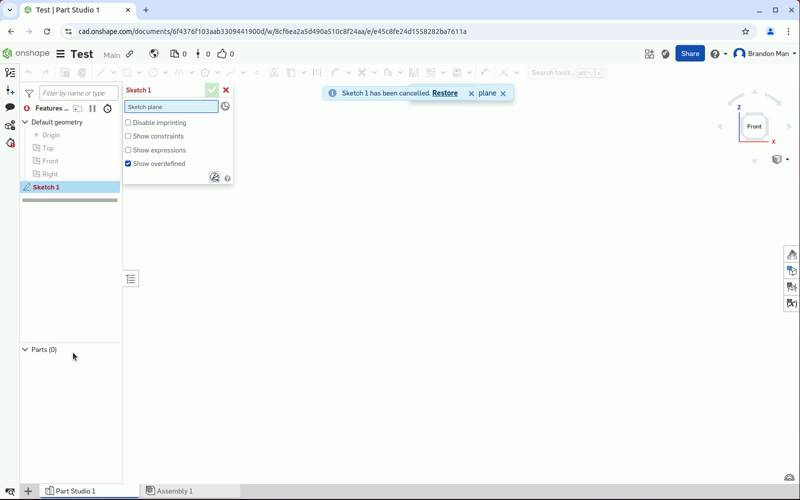
mouse_move(73, 163)
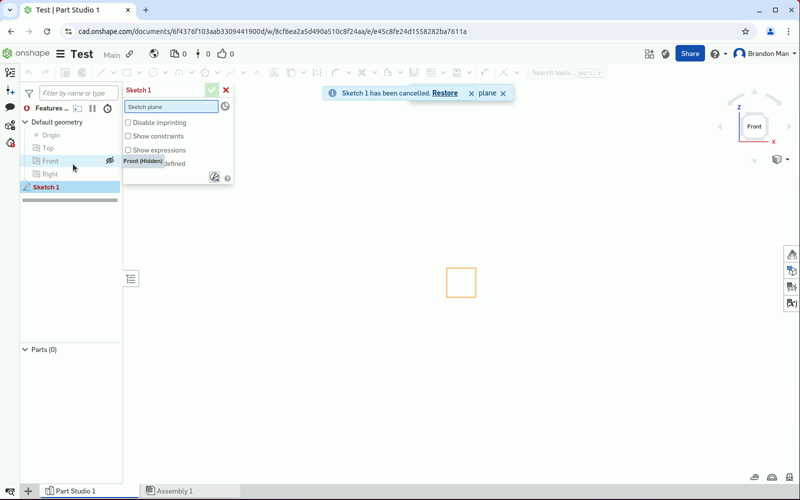
click(73, 163)
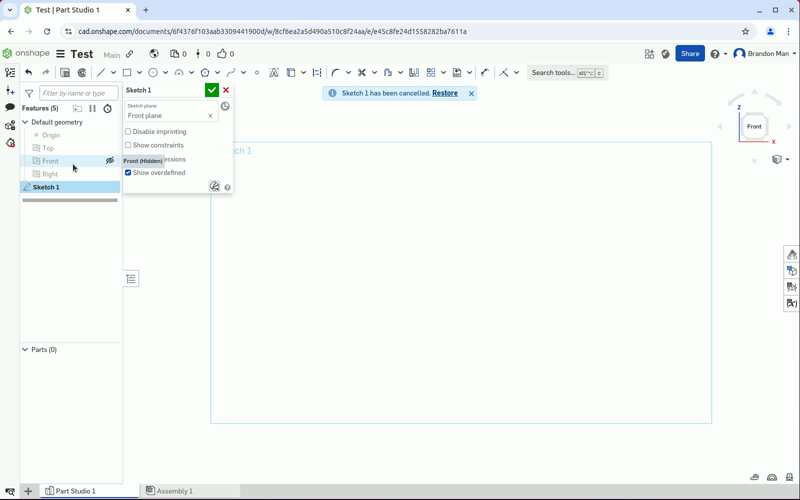
mouse_move(73, 352)
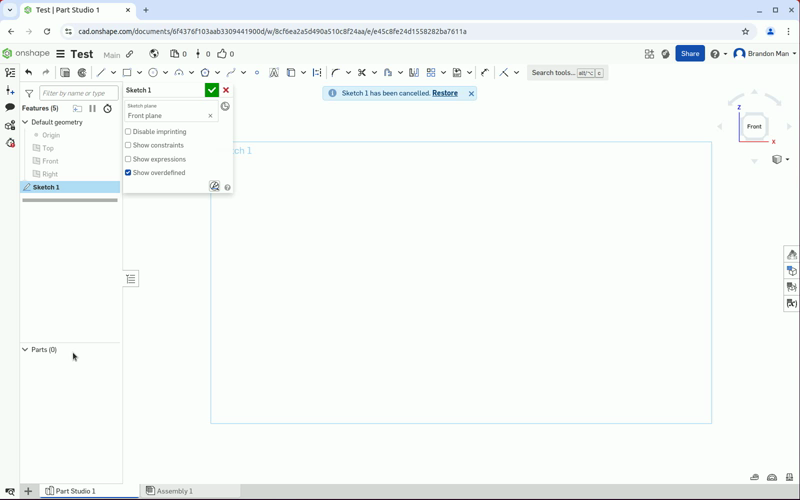
key(y)
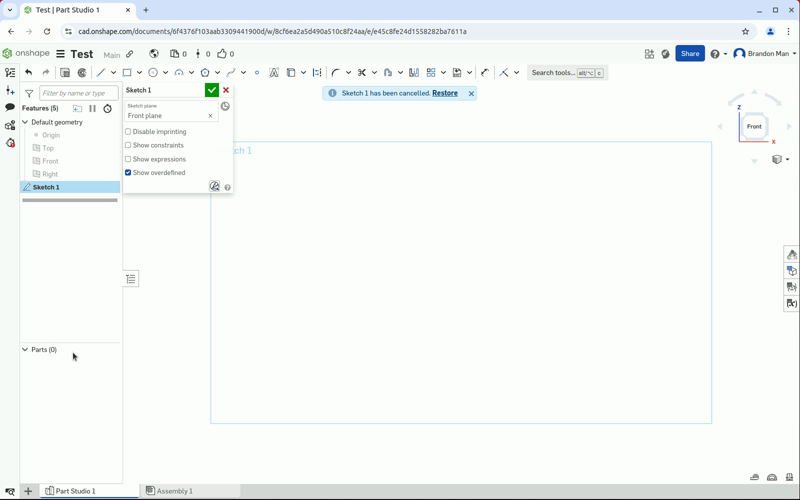
key(c)
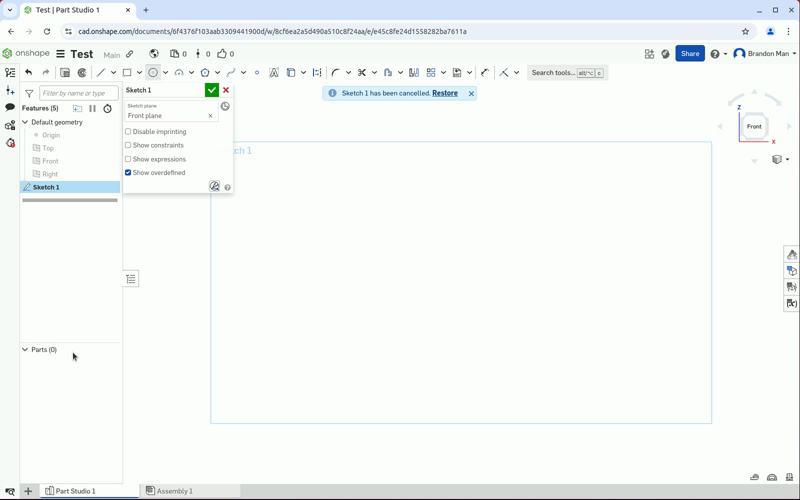
key_down(shift)
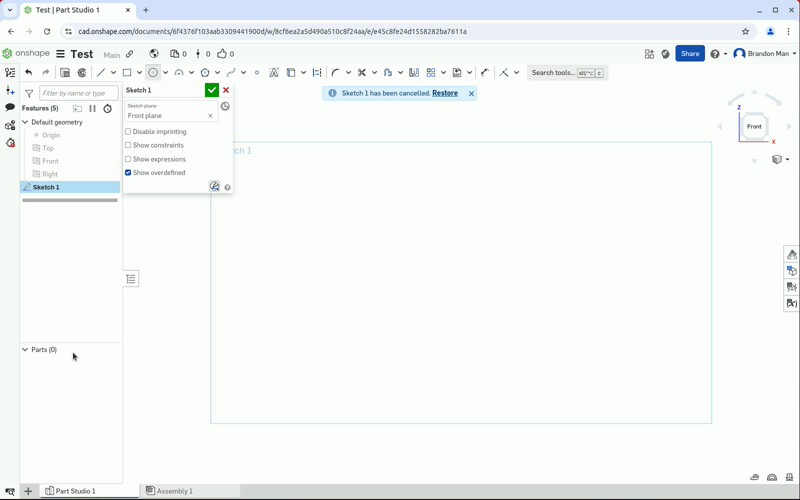
mouse_move(461, 282)
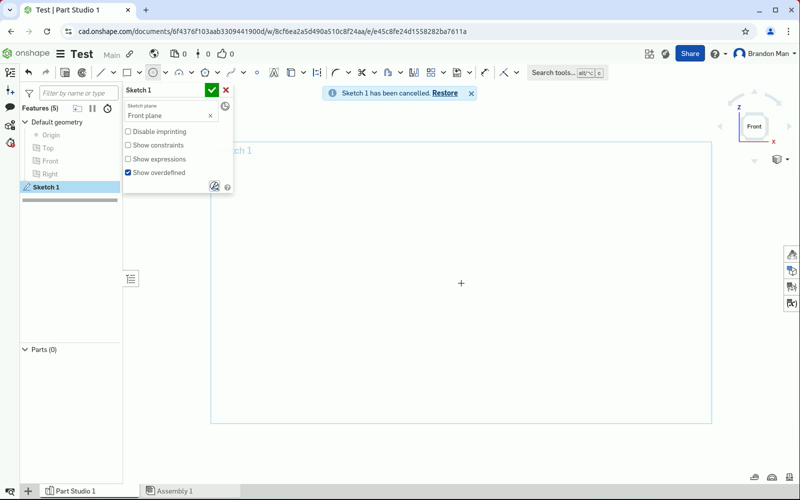
click(461, 282)
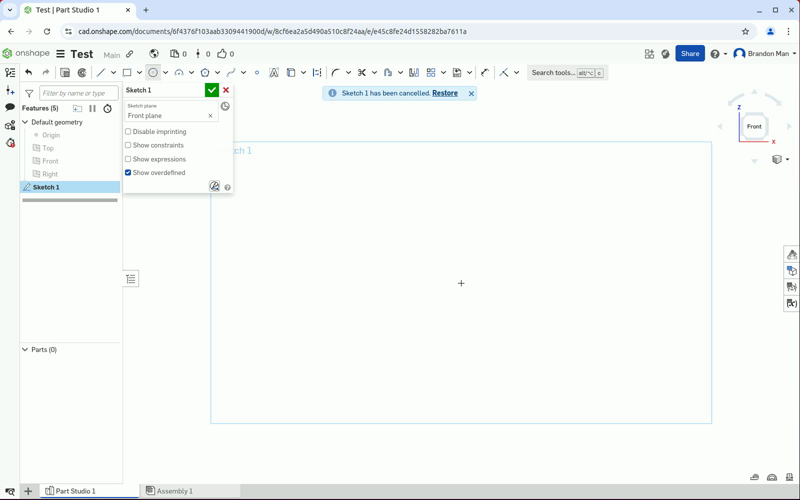
key_up(shift)
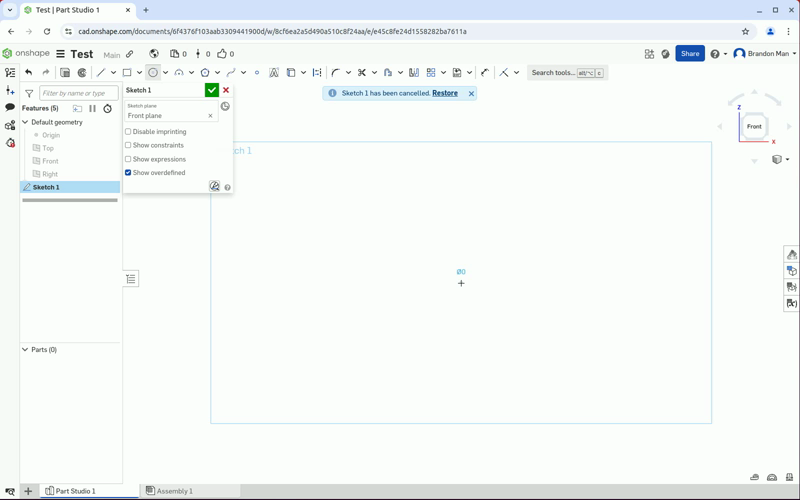
mouse_move(470, 282)
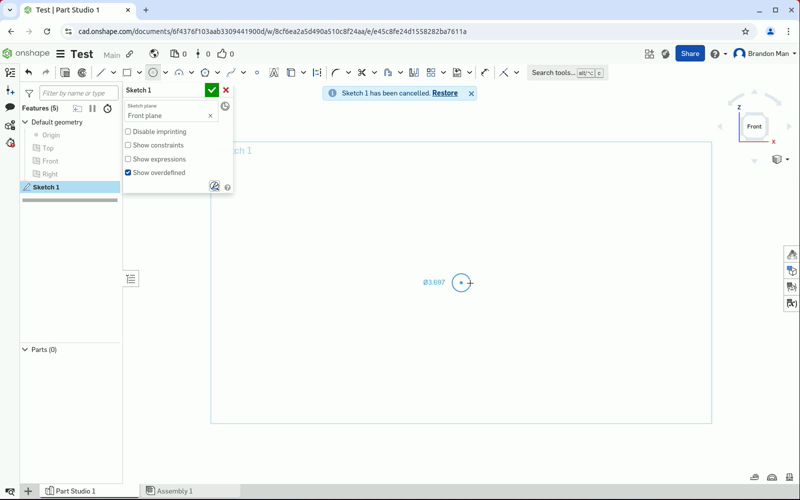
click(470, 282)
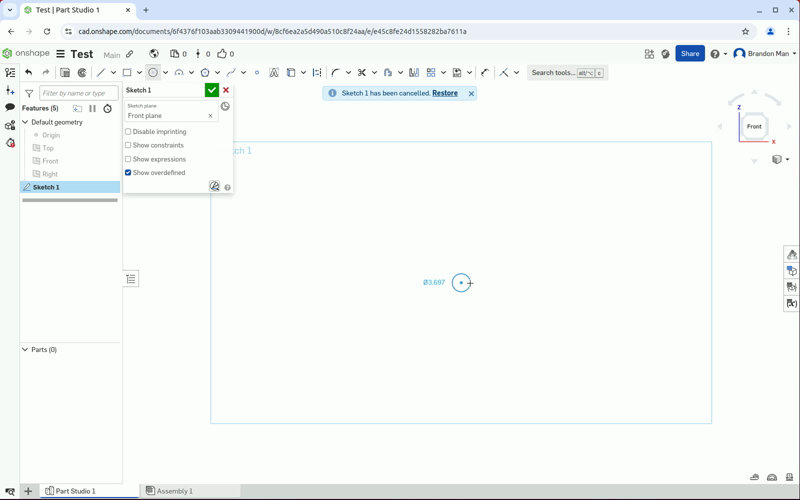
key(esc)
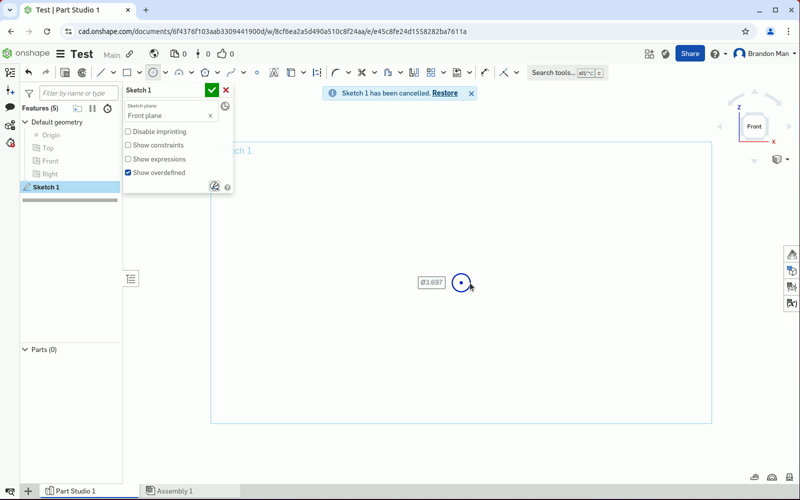
mouse_move(459, 289)
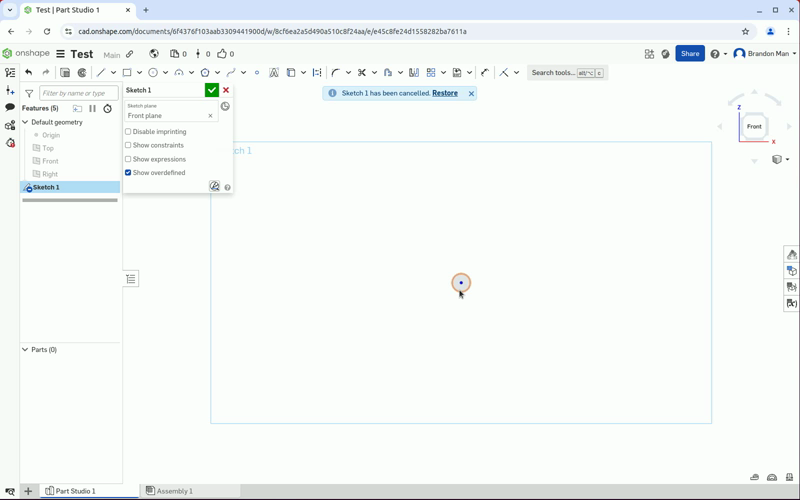
scroll(6)
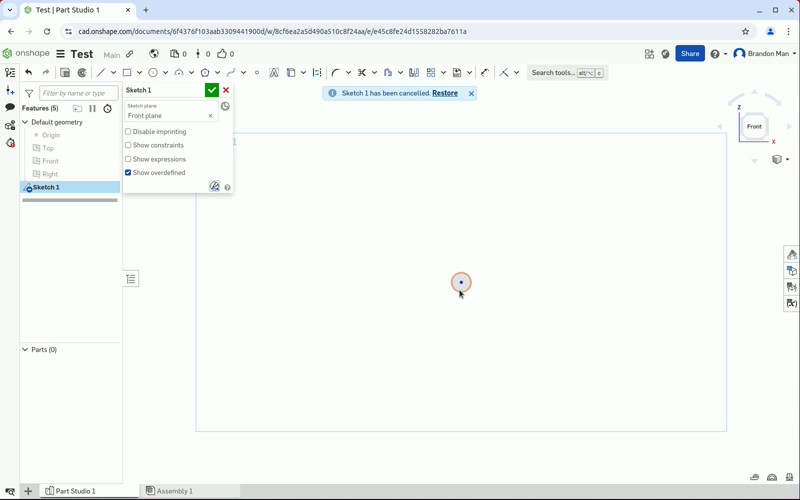
scroll(6)
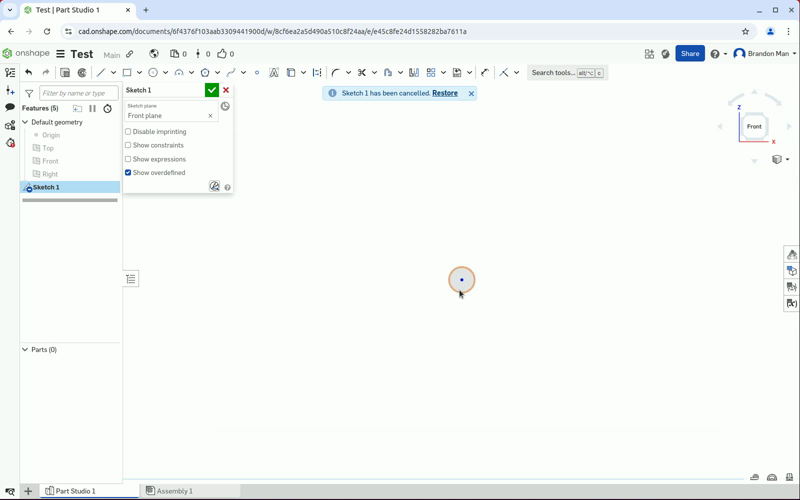
scroll(6)
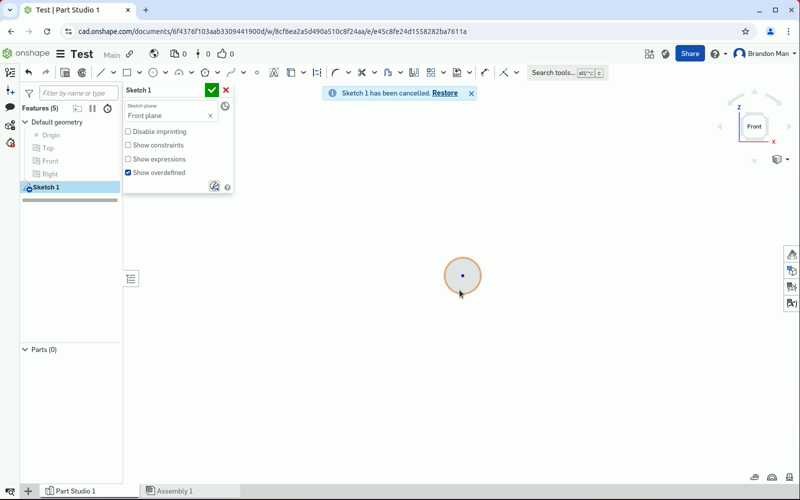
scroll(6)
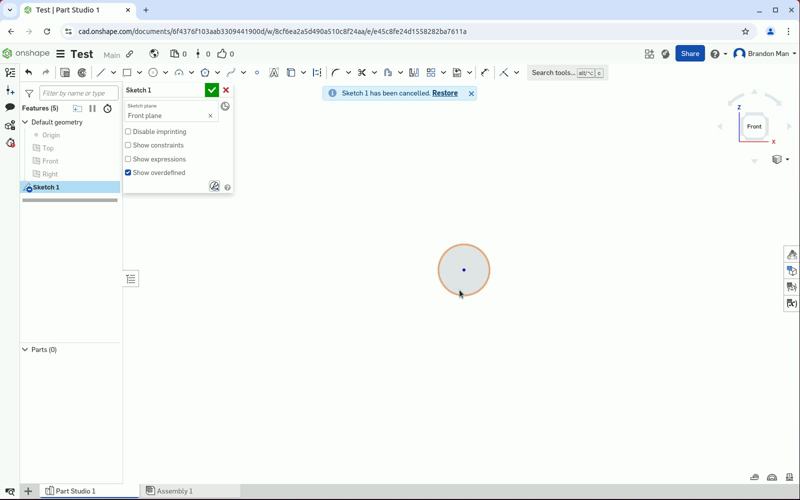
scroll(6)
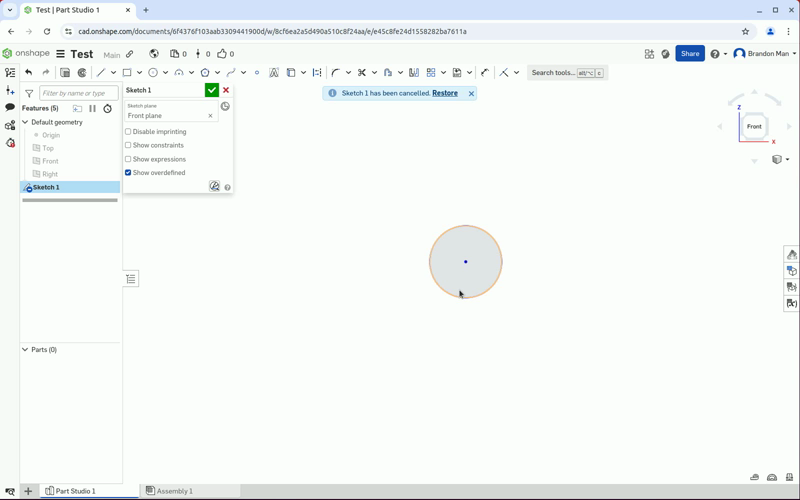
scroll(6)
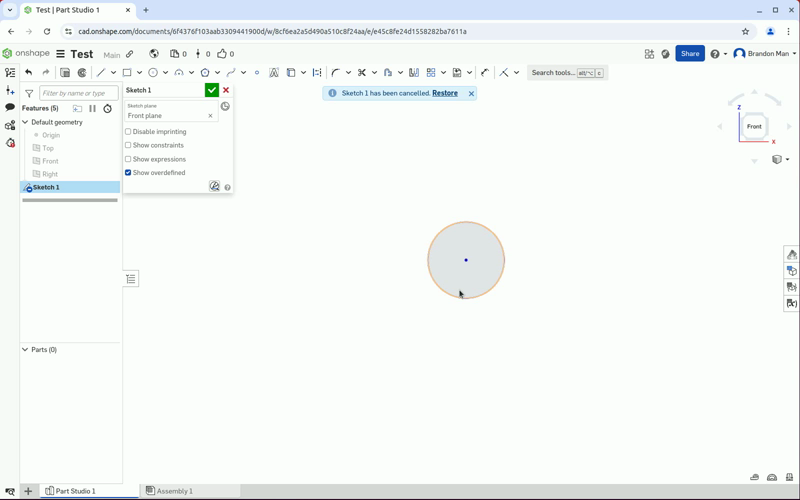
scroll(6)
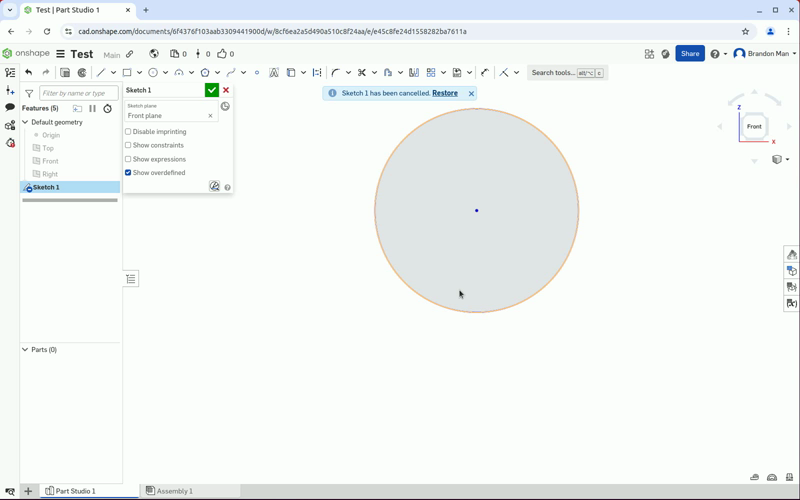
click(459, 289)
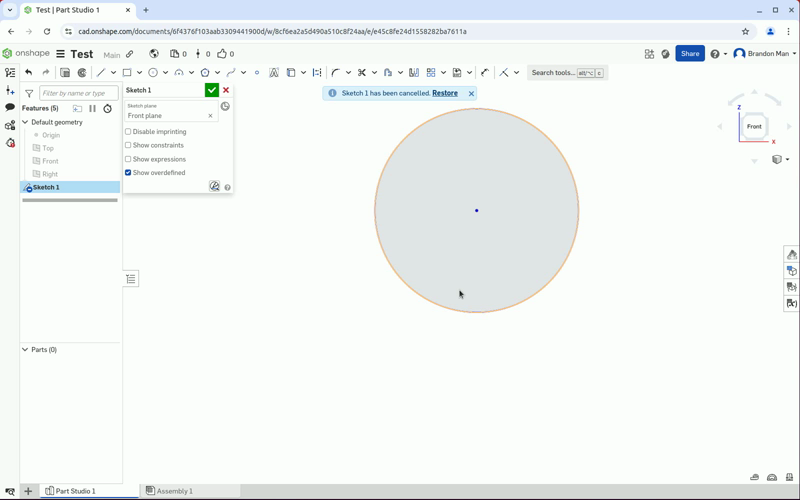
scroll(-6)
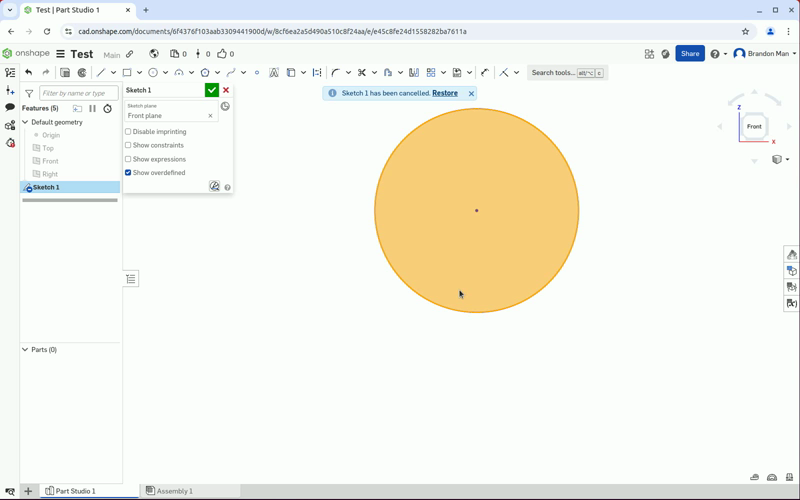
scroll(-6)
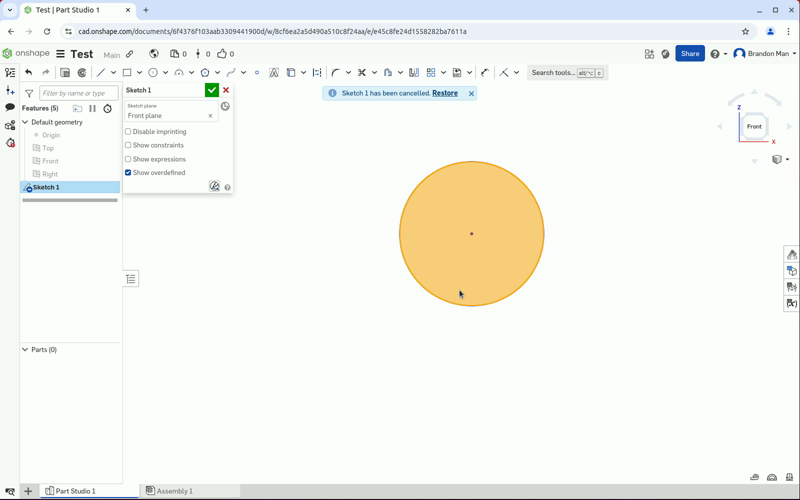
scroll(-6)
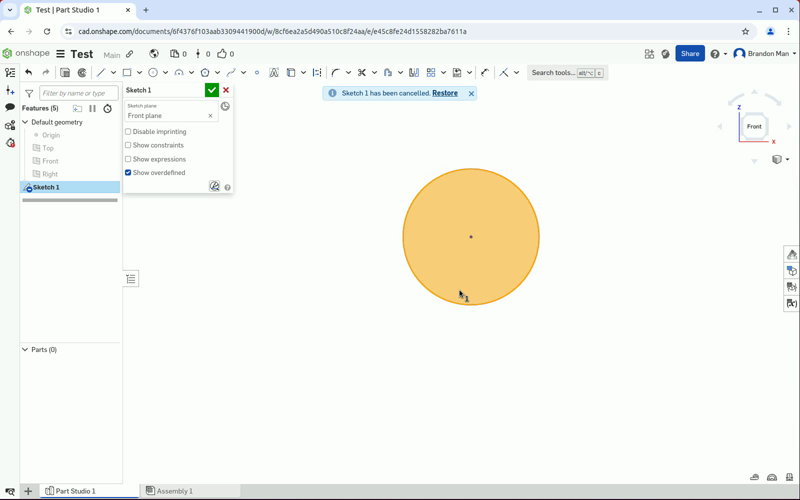
scroll(-6)
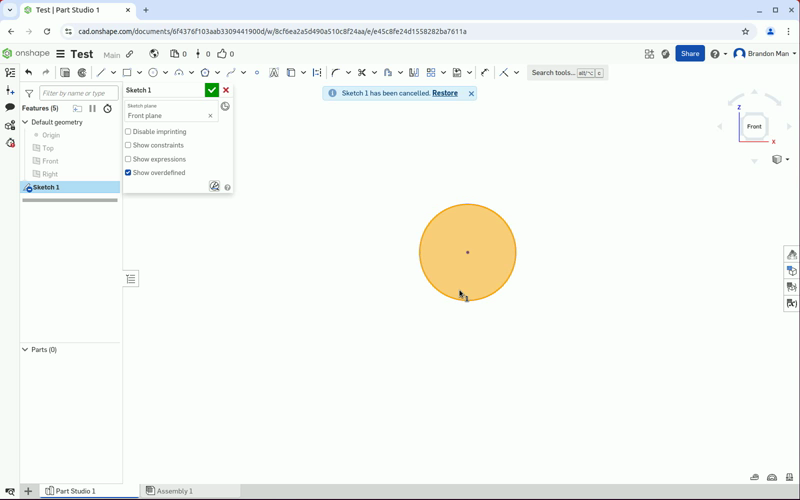
scroll(-6)
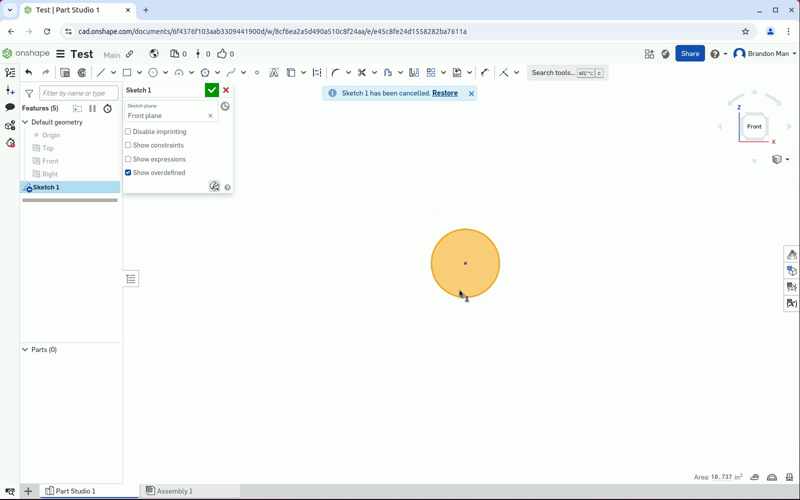
scroll(-6)
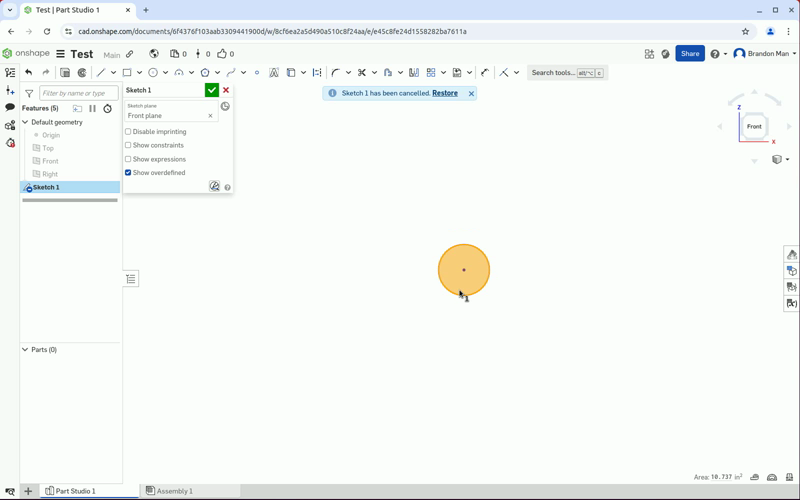
scroll(-6)
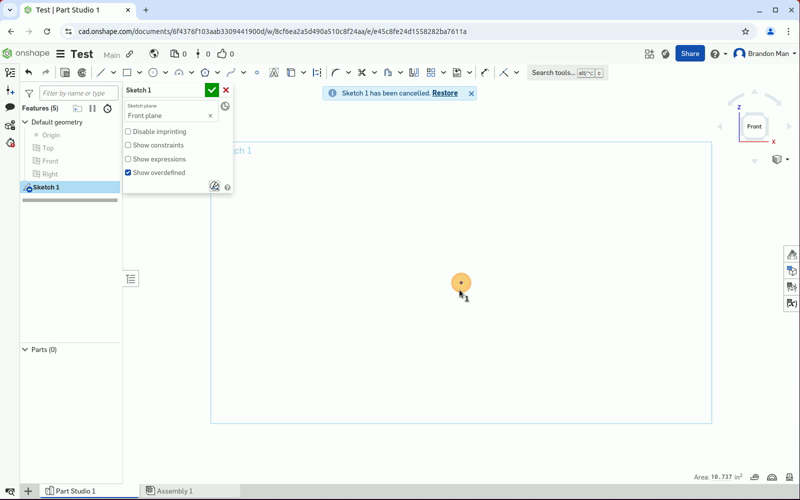
mouse_move(73, 352)
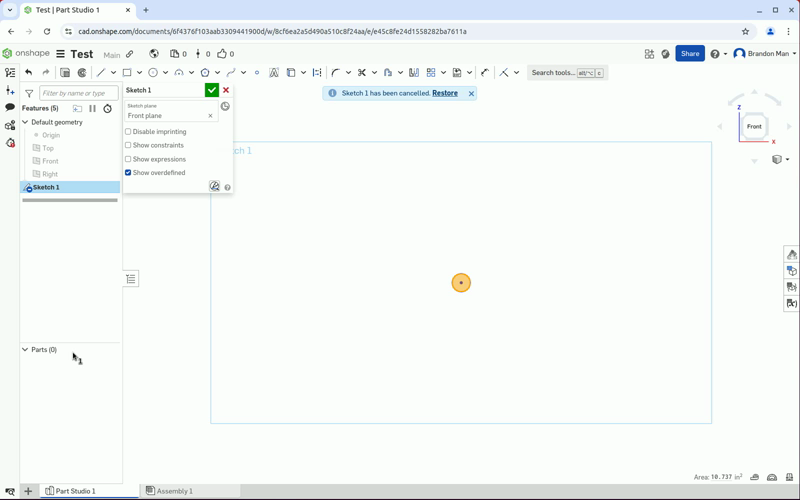
key(shift+y)
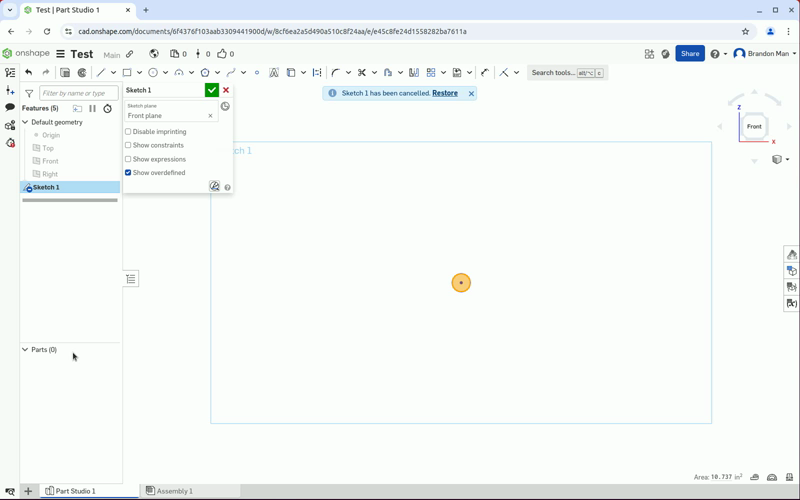
key(shift+e)
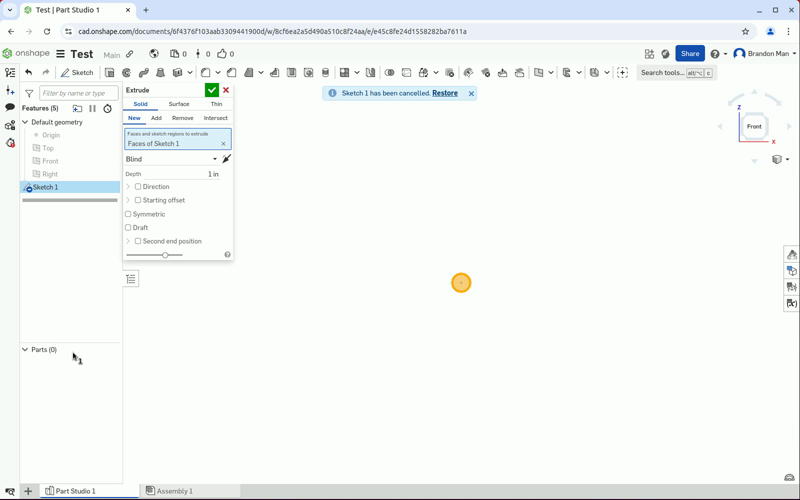
mouse_move(143, 106)
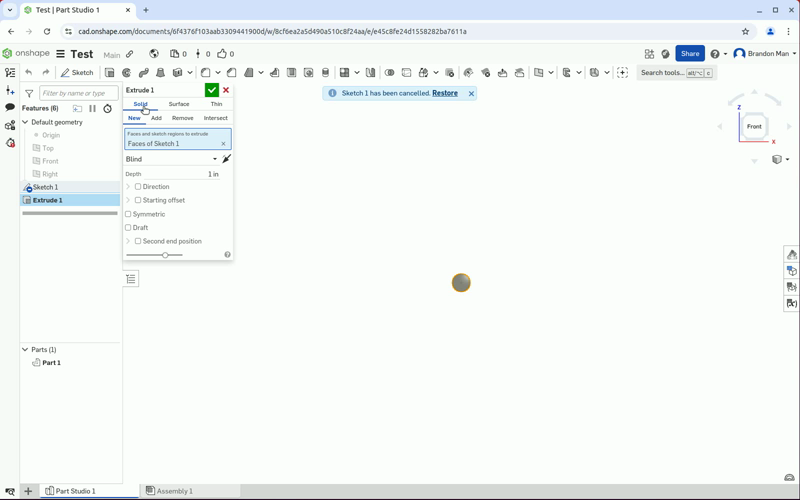
click(143, 106)
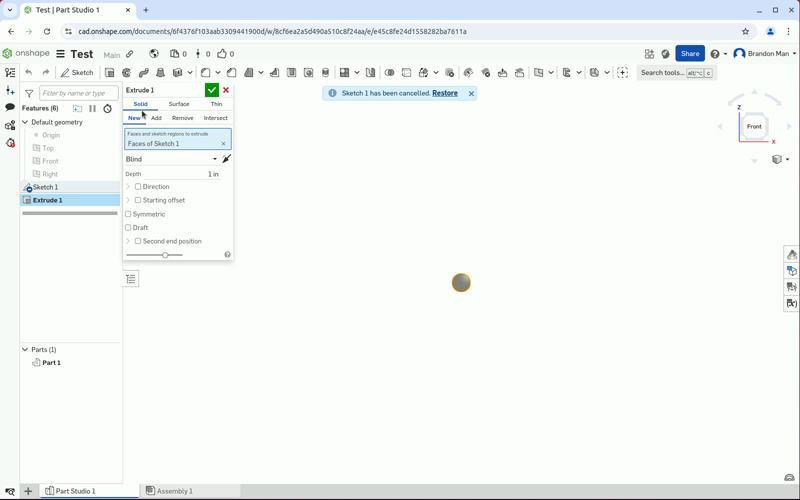
mouse_move(137, 120)
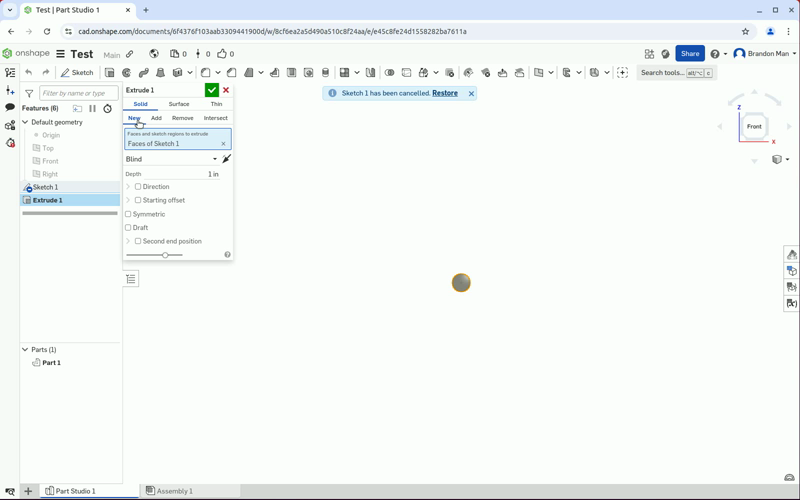
click(137, 120)
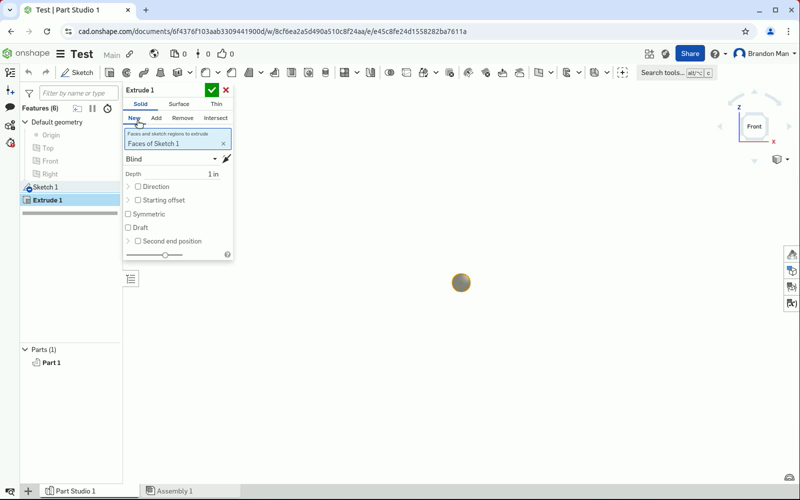
key(tab, 4)
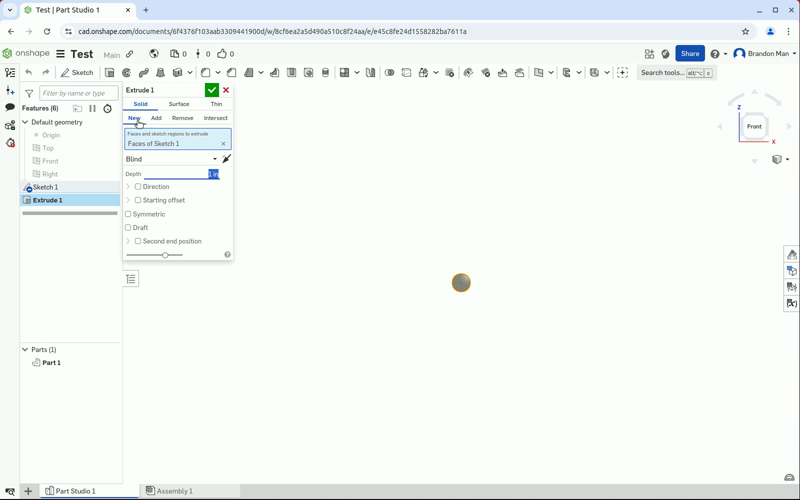
text(23.108)
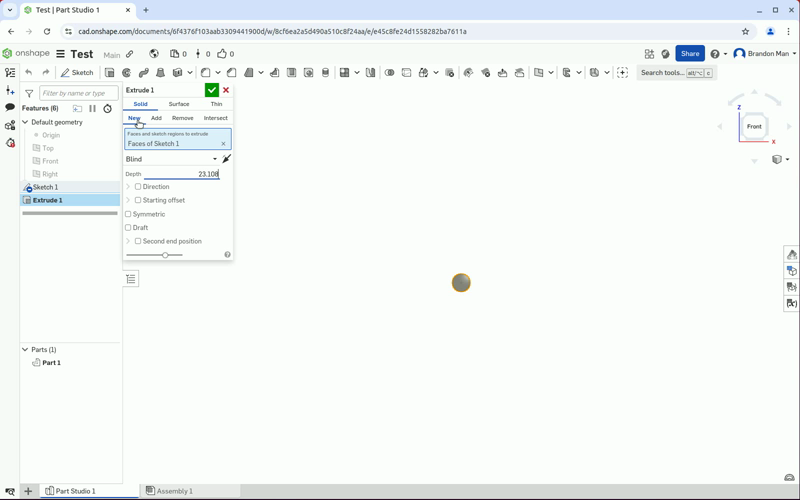
key(enter)
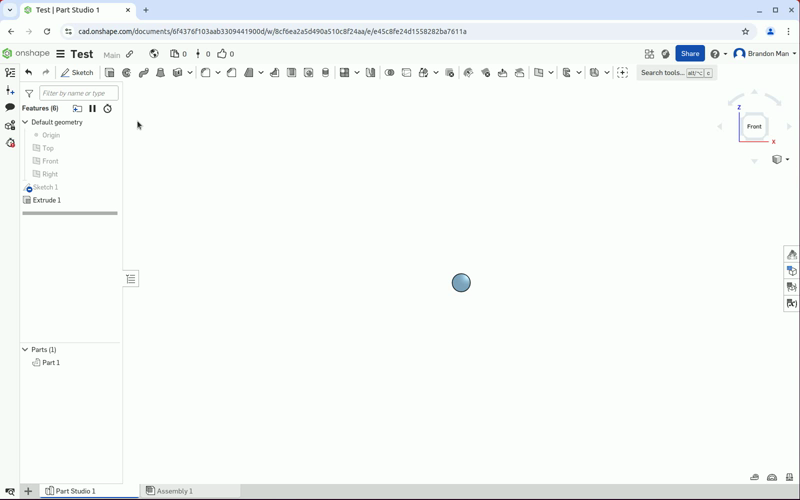
key(shift+h)
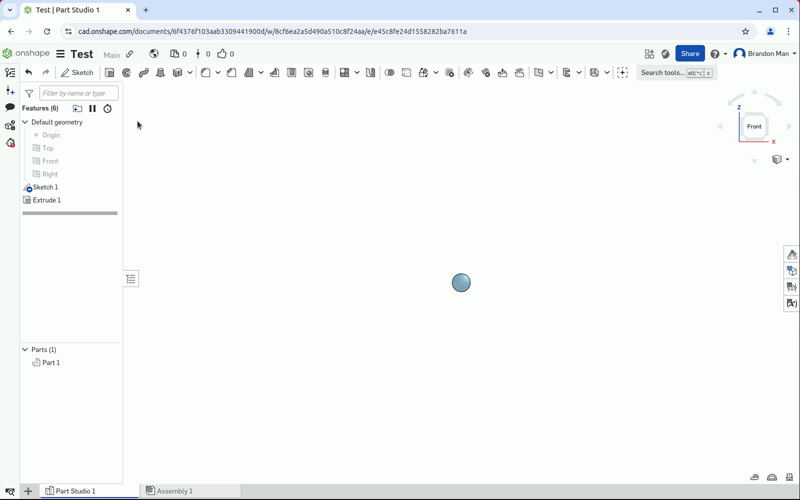
key(shift+h)
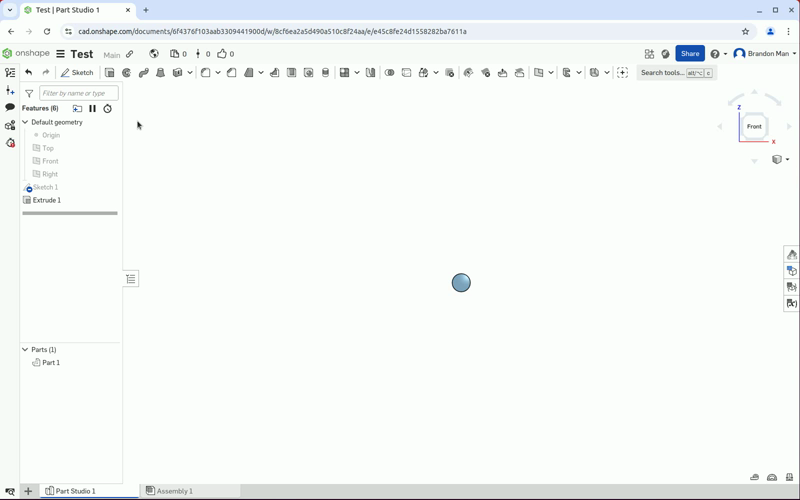
mouse_move(73, 189)
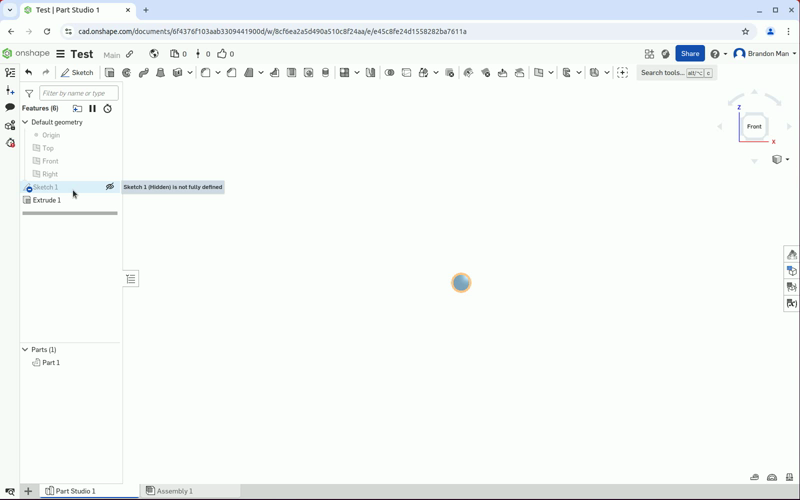
click(73, 189)
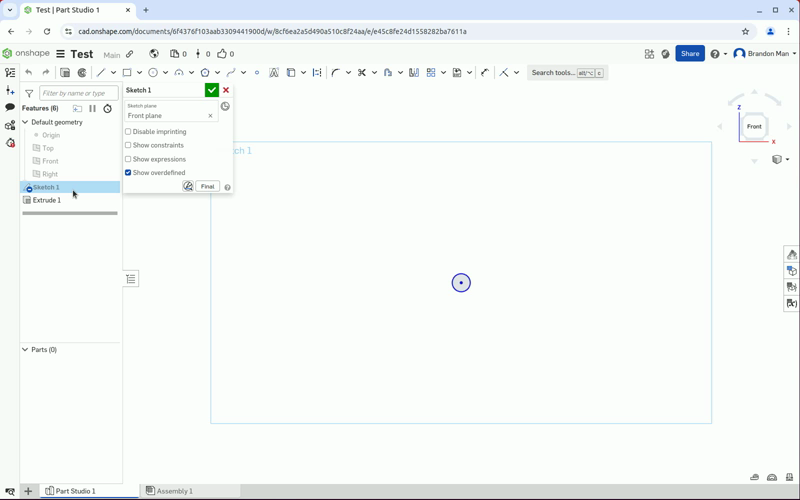
mouse_move(229, 92)
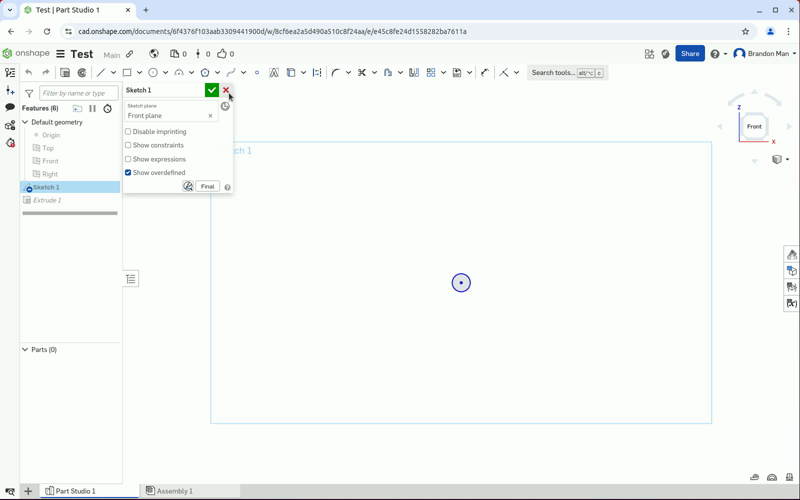
click(229, 92)
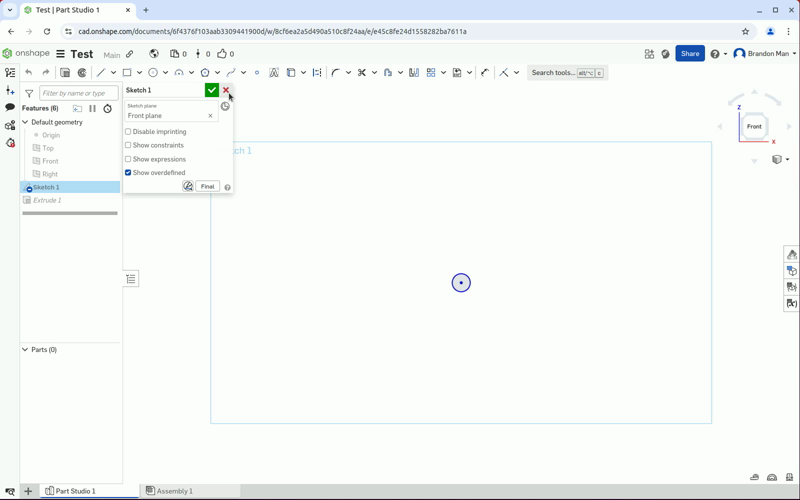
key(shift+s)
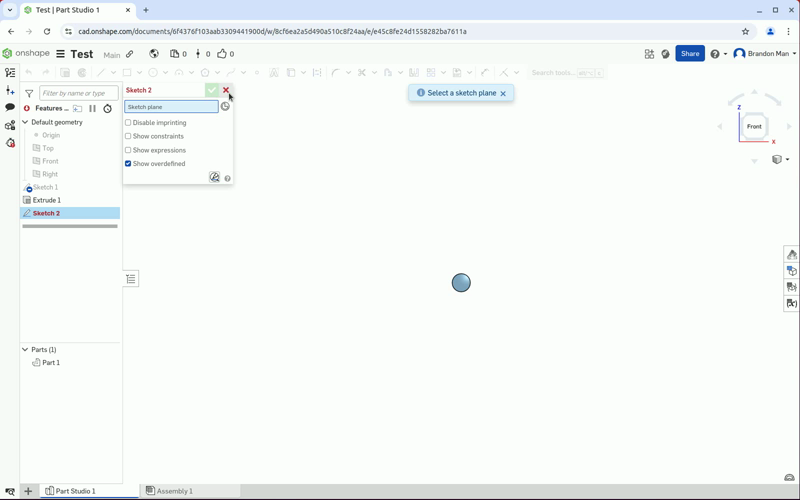
mouse_move(73, 163)
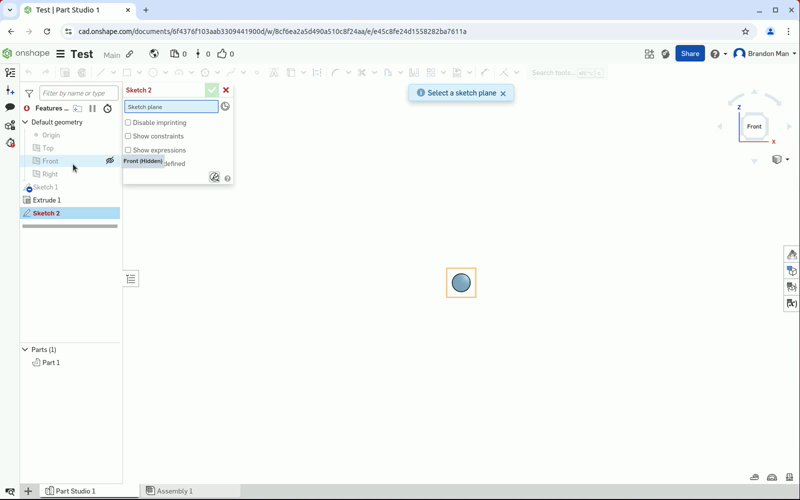
click(73, 163)
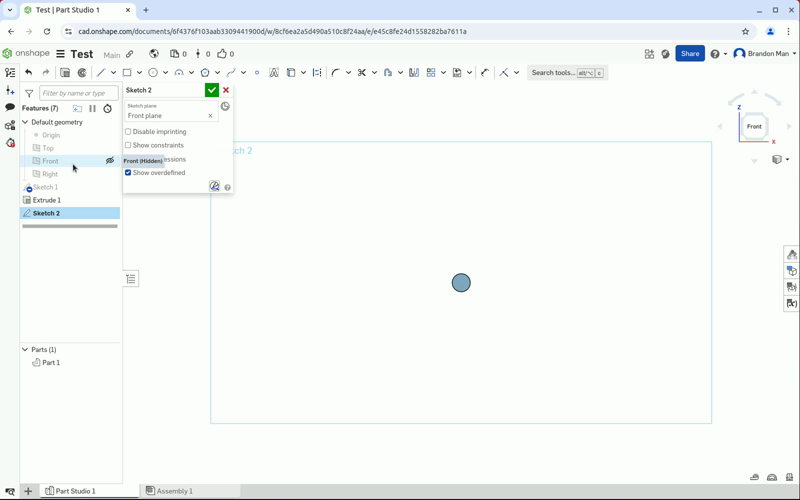
mouse_move(73, 352)
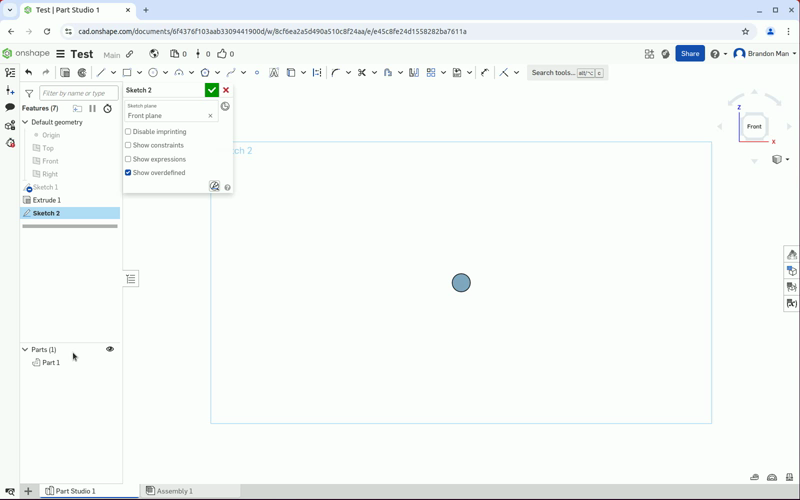
key(y)
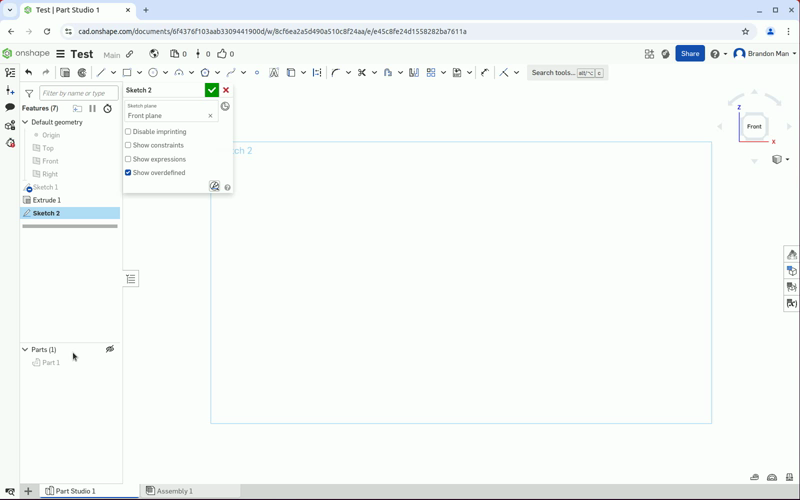
key(l)
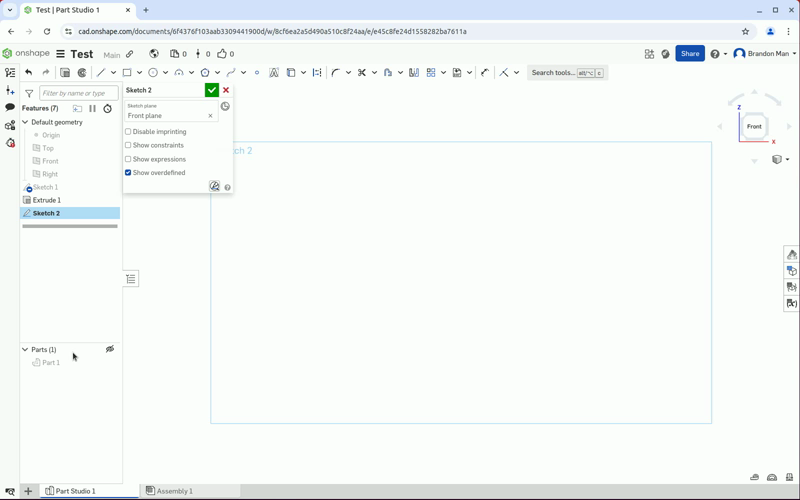
key_down(shift)
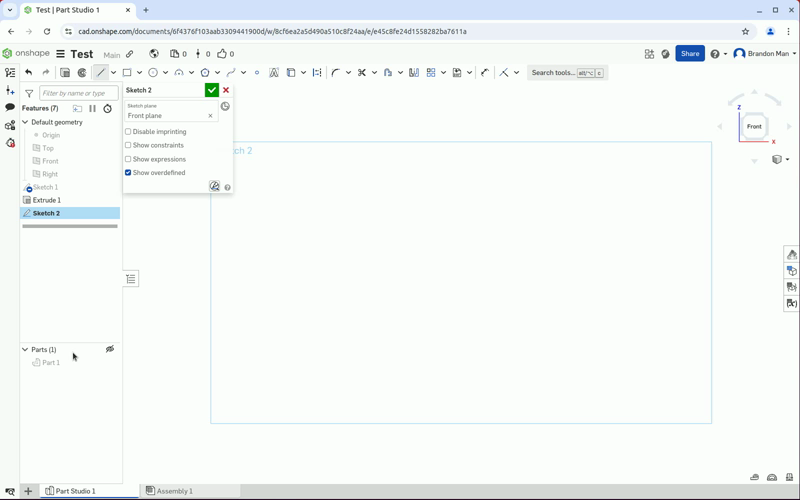
mouse_move(449, 290)
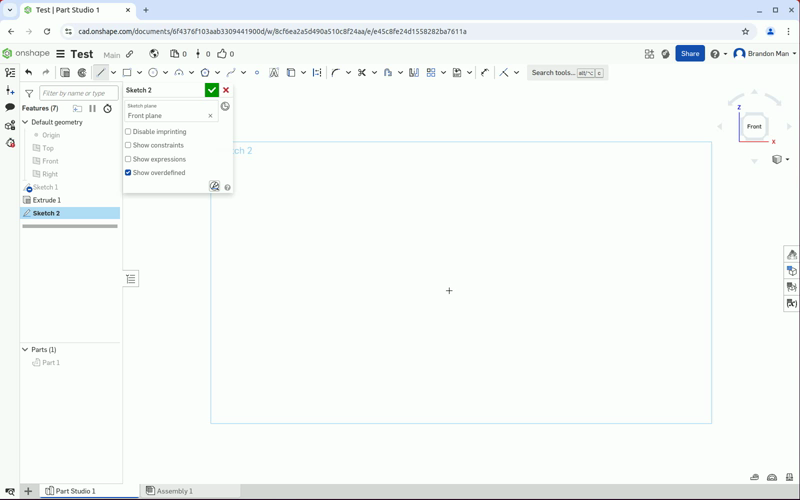
click(449, 290)
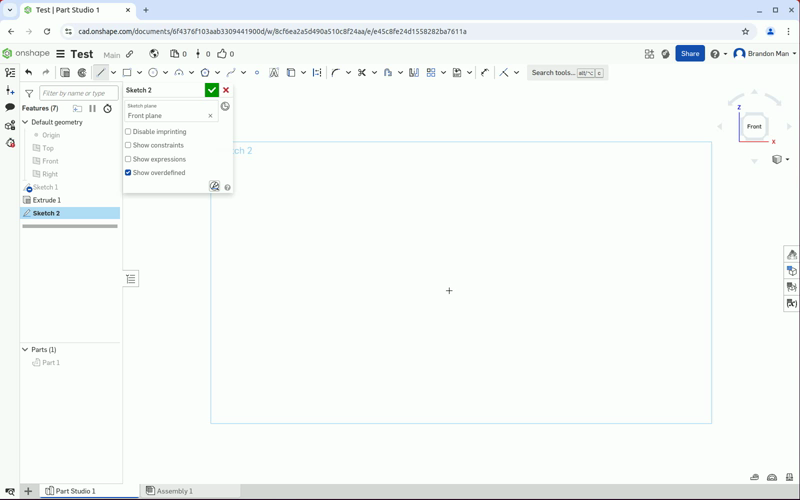
key_up(shift)
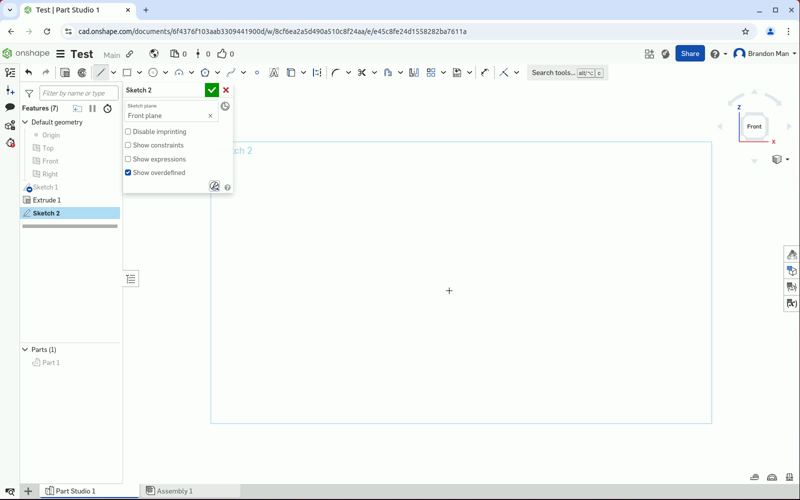
key_down(shift)
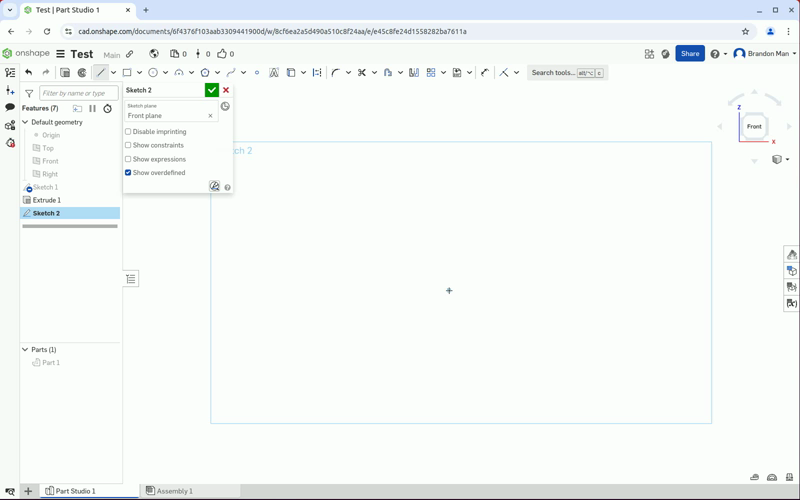
mouse_move(479, 290)
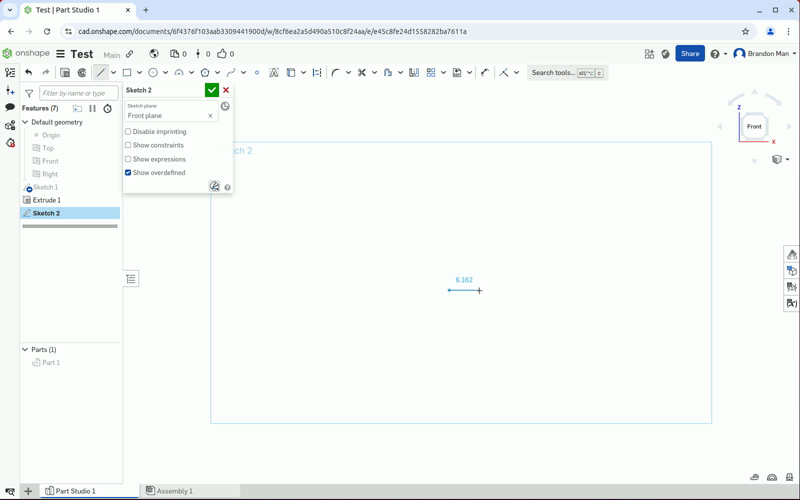
mouse_move(461, 297)
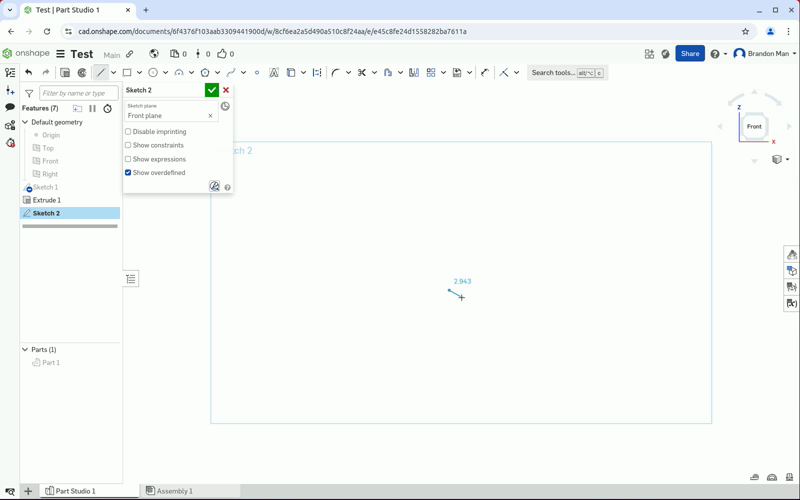
click(461, 297)
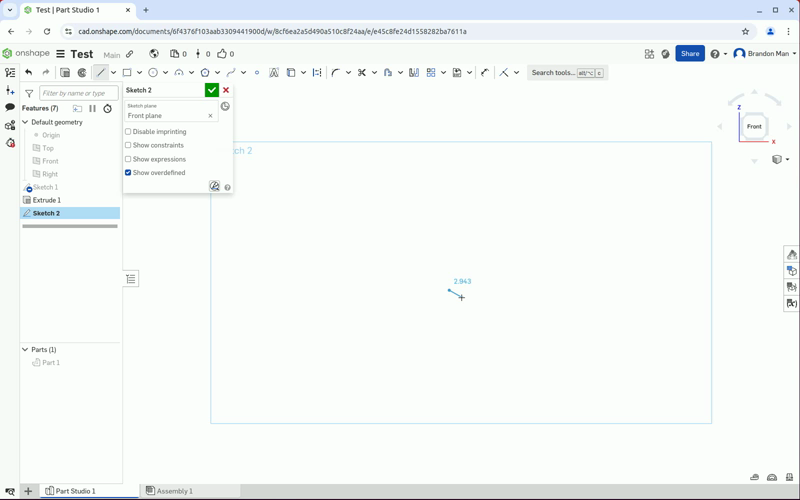
key_up(shift)
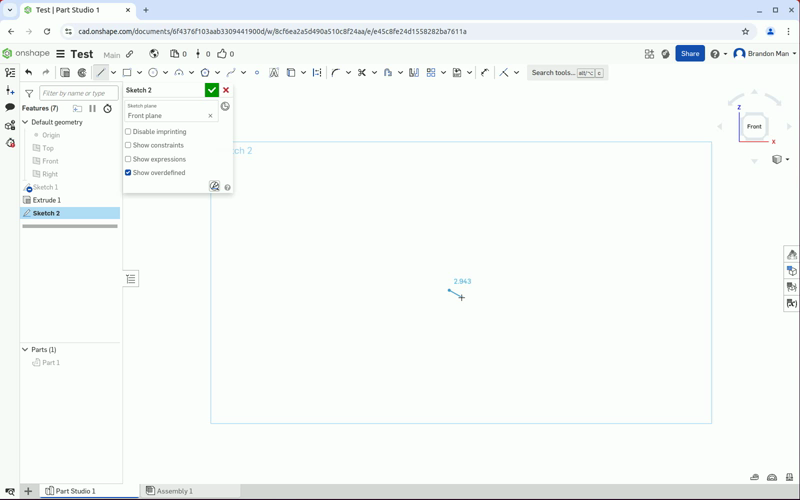
key_down(shift)
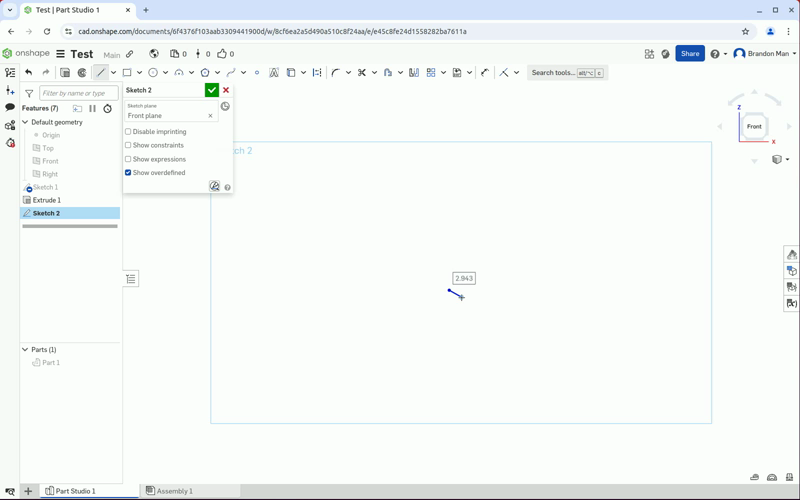
mouse_move(492, 297)
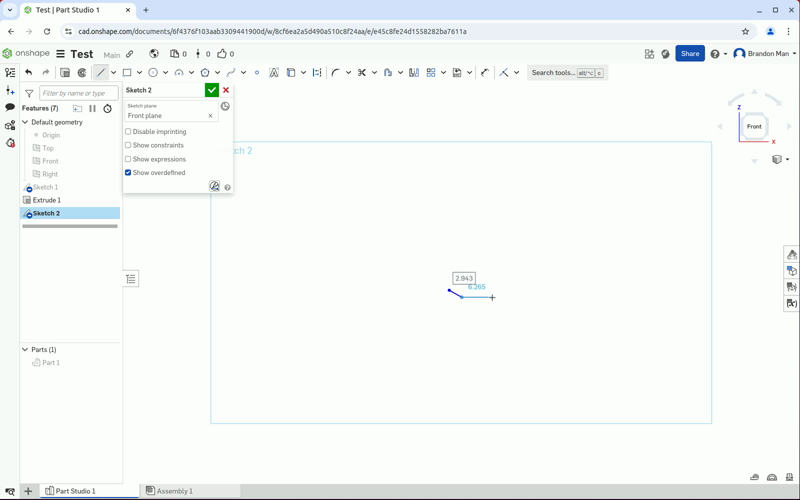
mouse_move(474, 290)
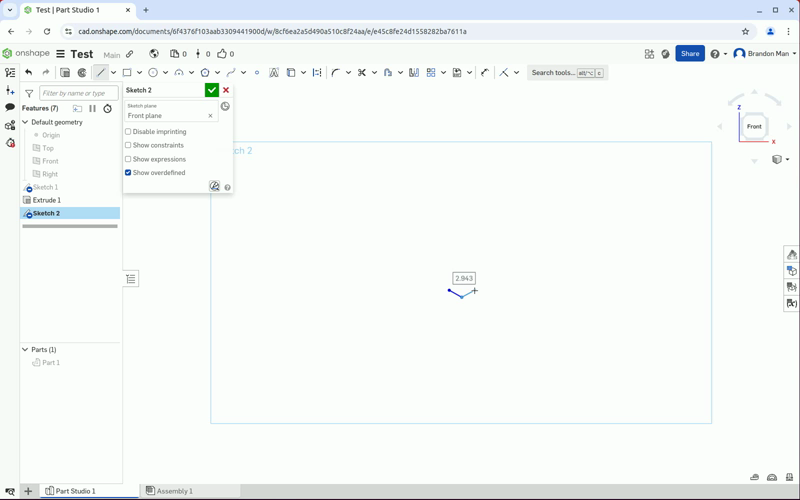
click(474, 290)
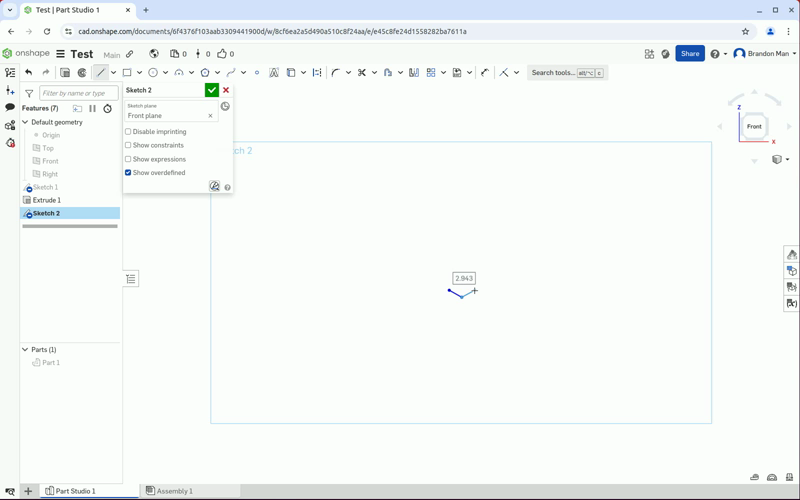
key_up(shift)
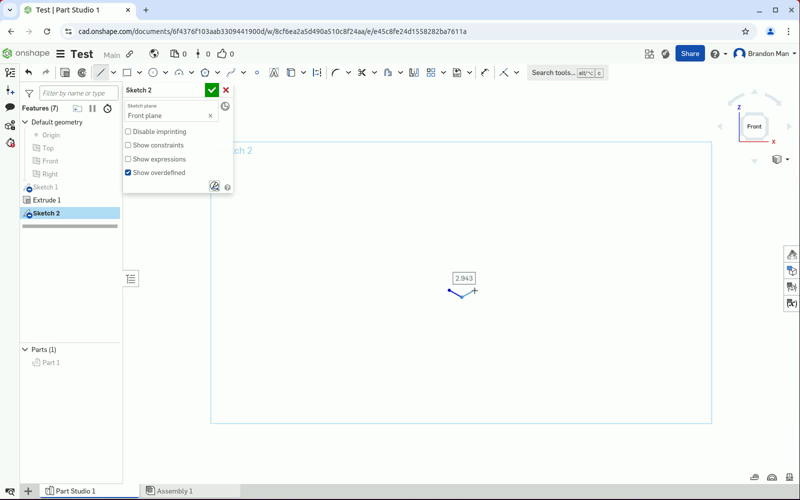
key_down(shift)
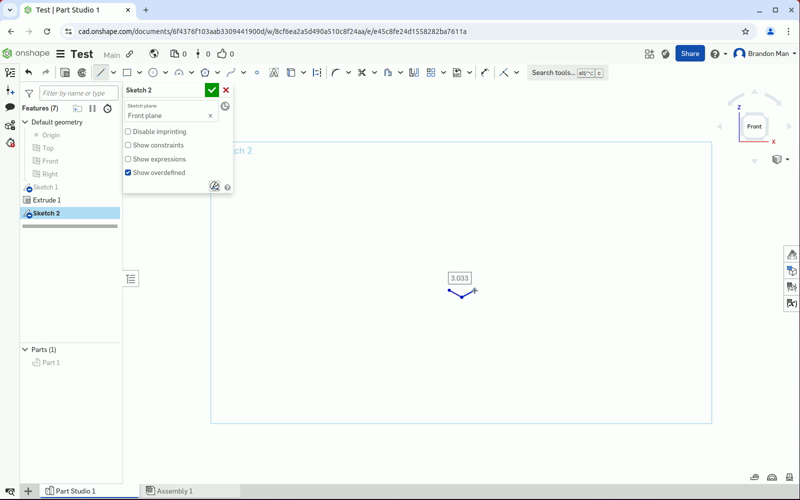
mouse_move(504, 290)
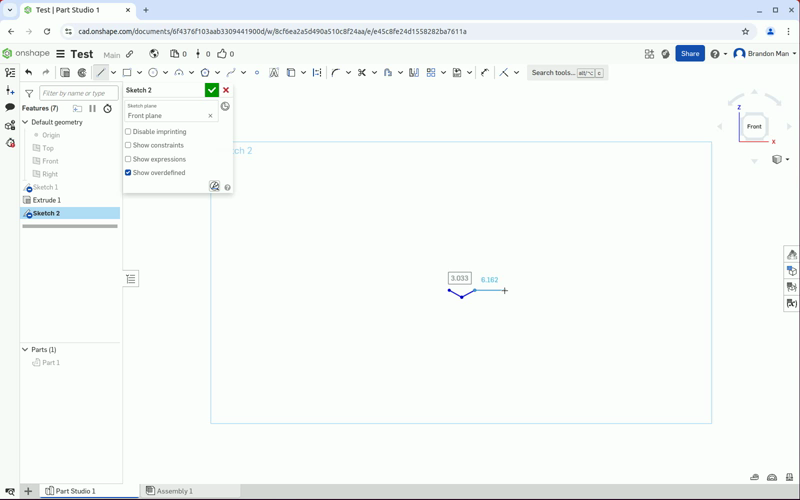
mouse_move(474, 275)
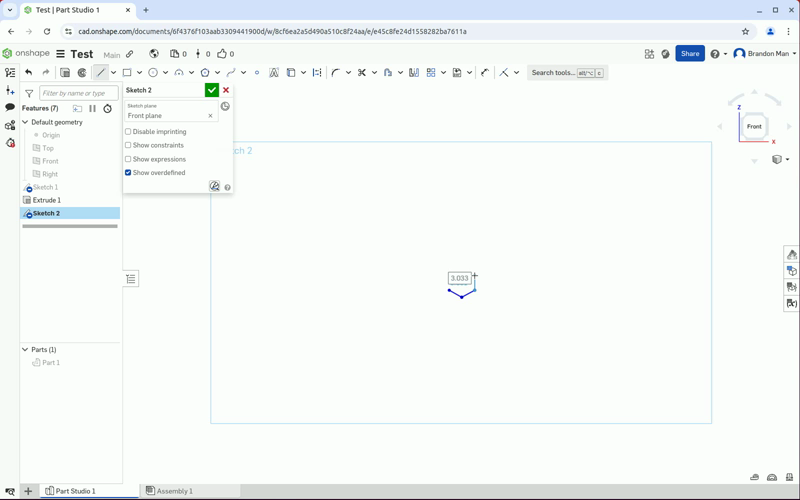
click(474, 275)
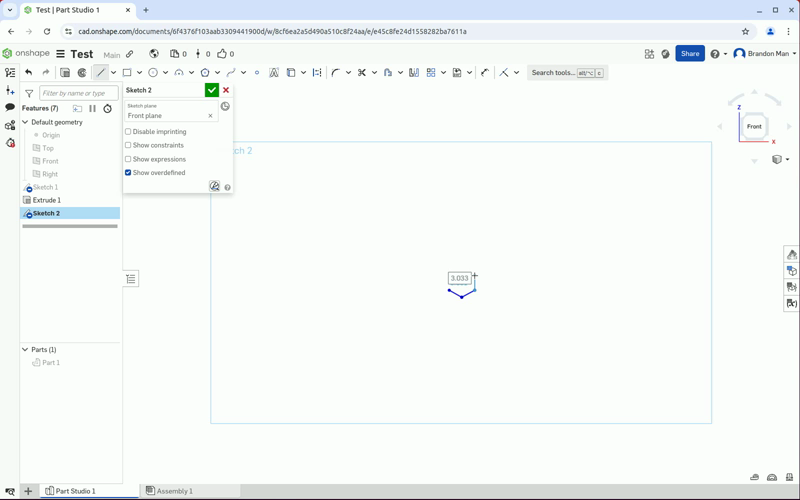
key_up(shift)
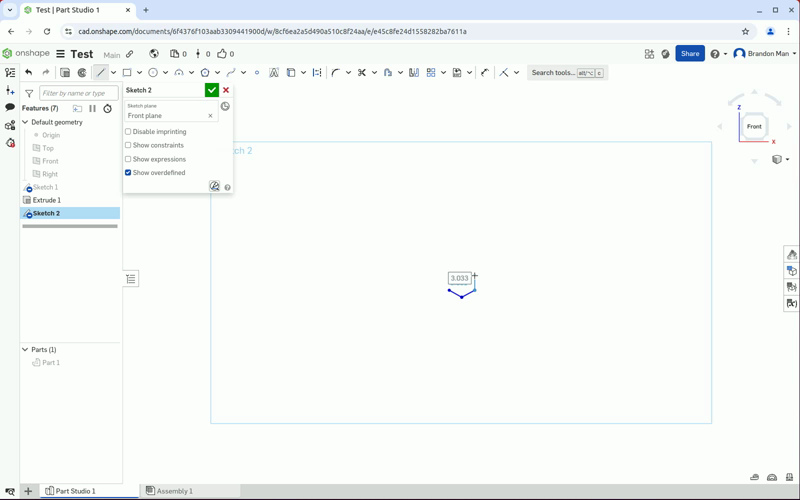
key_down(shift)
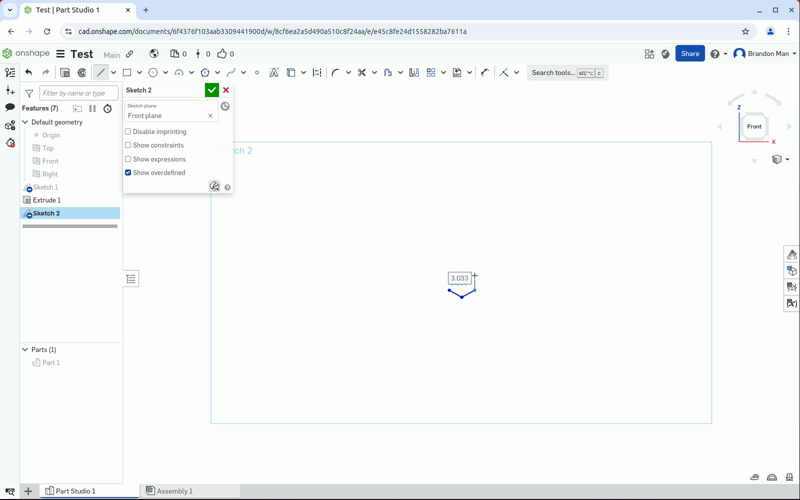
mouse_move(504, 275)
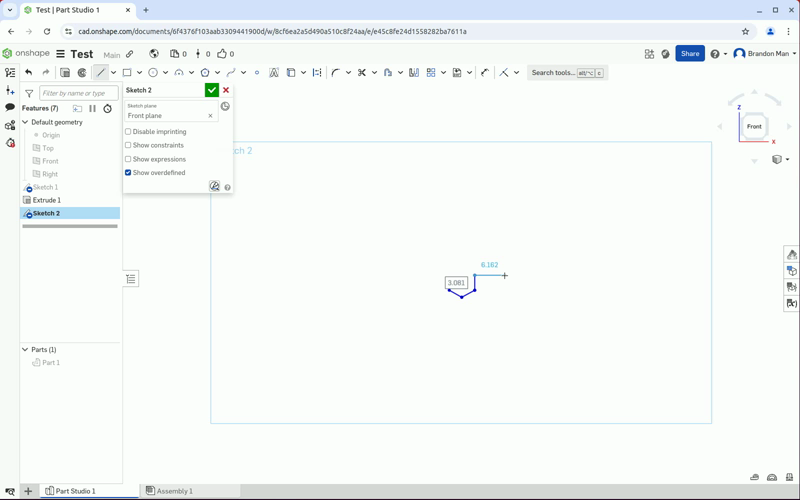
mouse_move(461, 267)
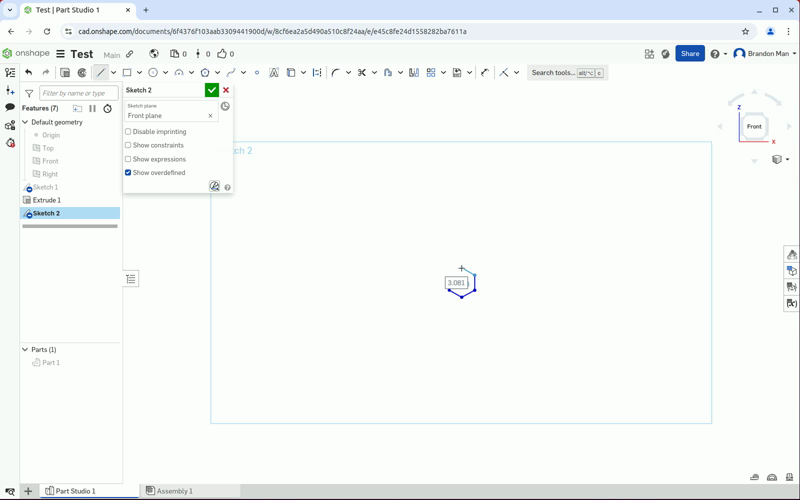
click(461, 267)
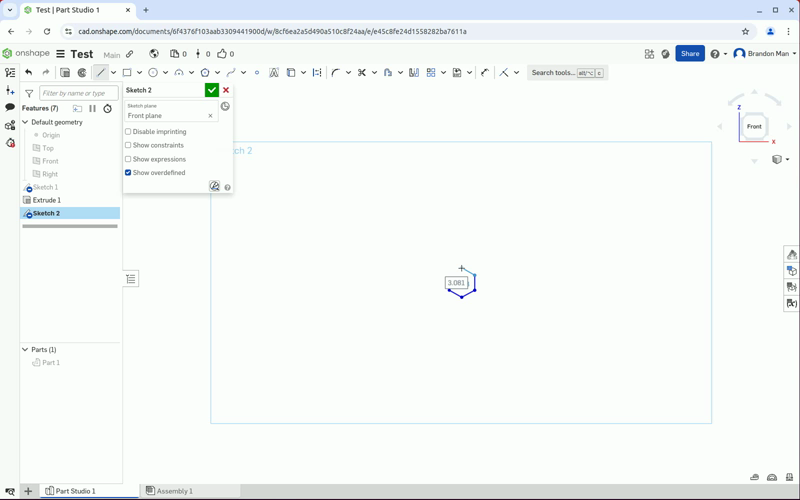
key_up(shift)
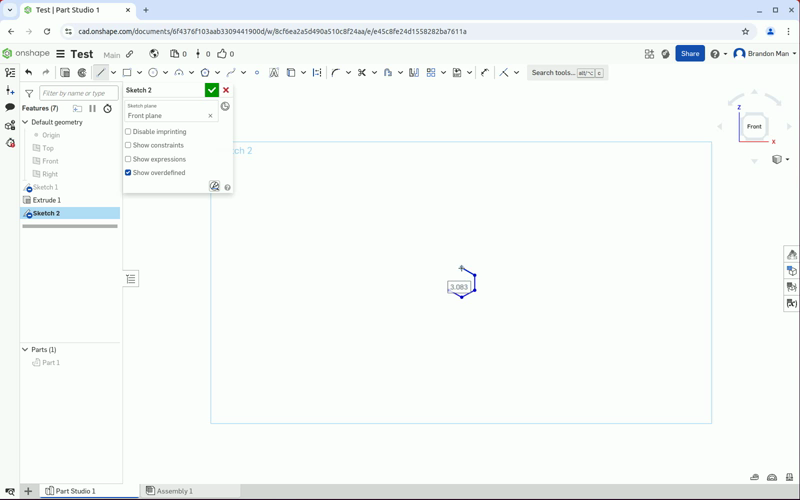
key_down(shift)
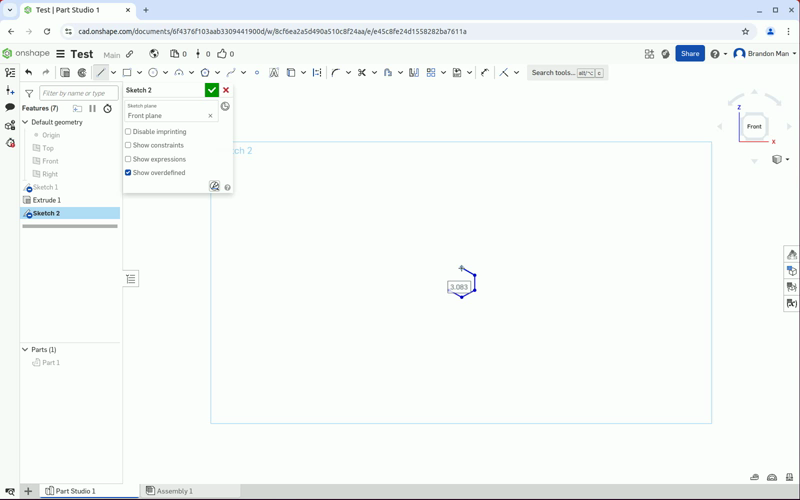
mouse_move(492, 267)
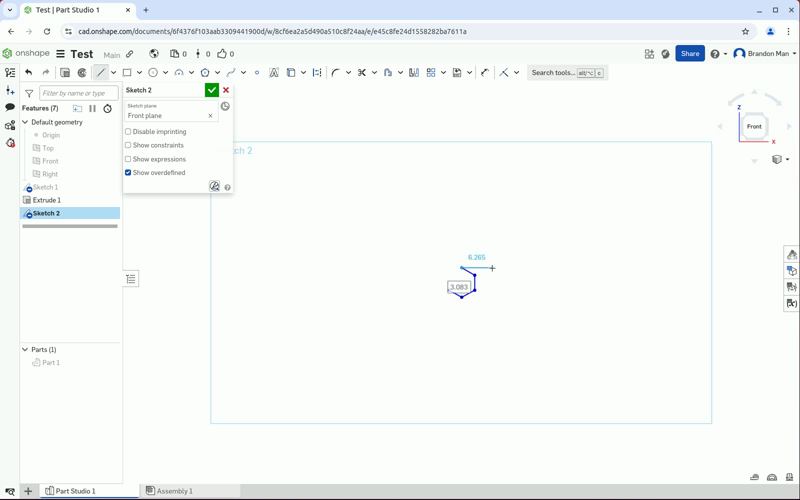
mouse_move(449, 275)
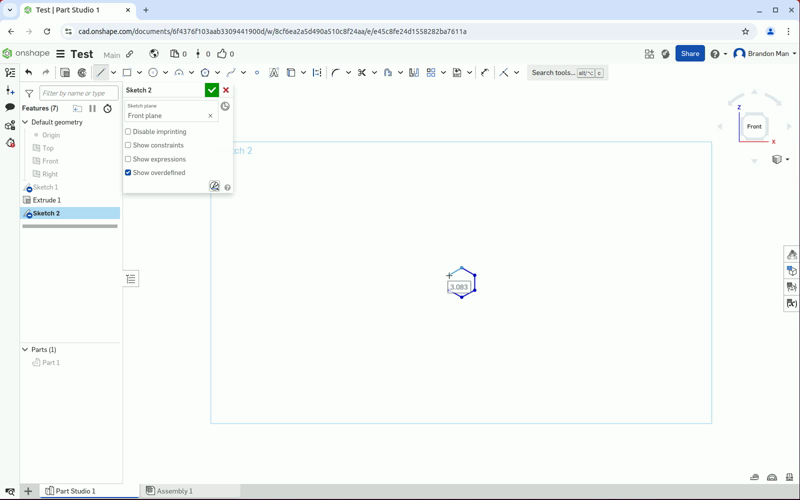
click(449, 275)
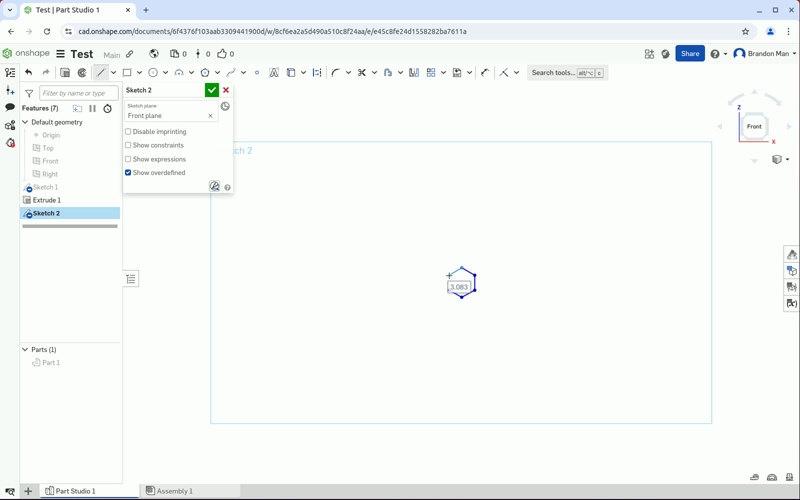
key_up(shift)
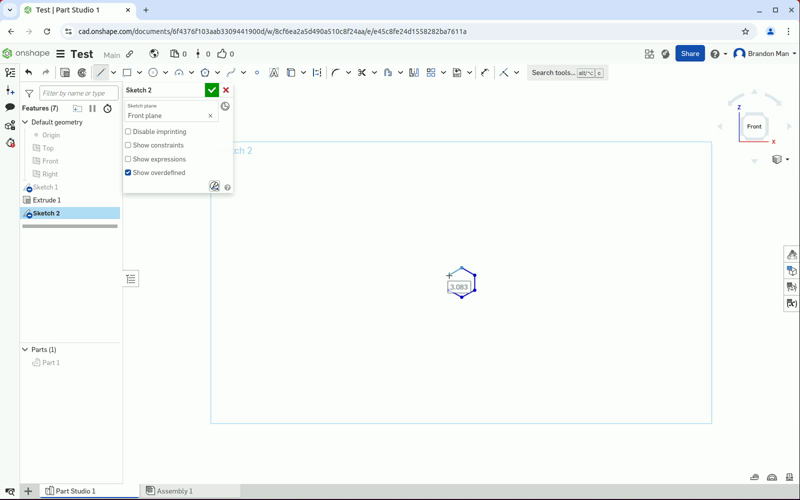
mouse_move(479, 275)
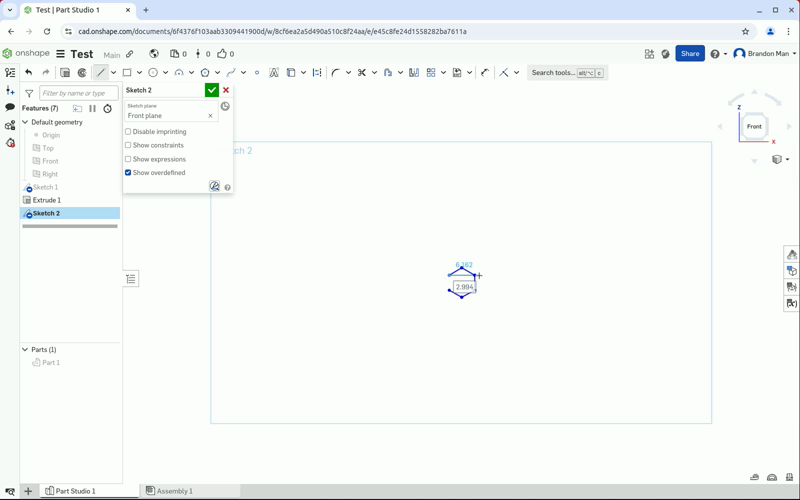
key_down(shift)
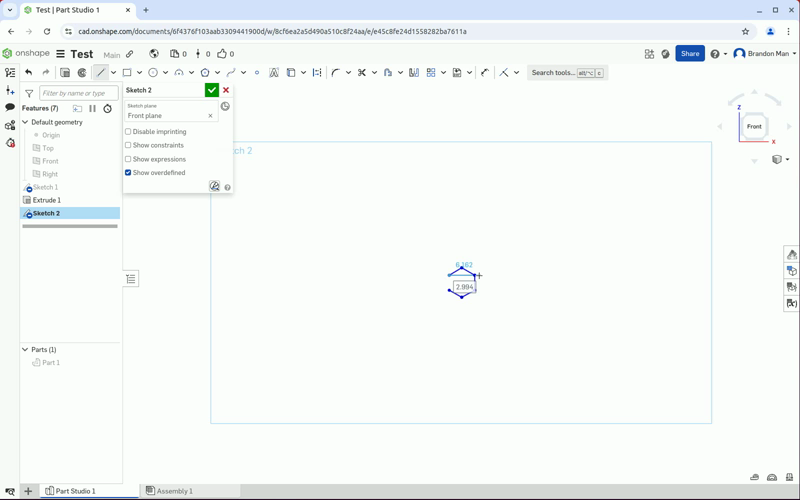
mouse_move(449, 290)
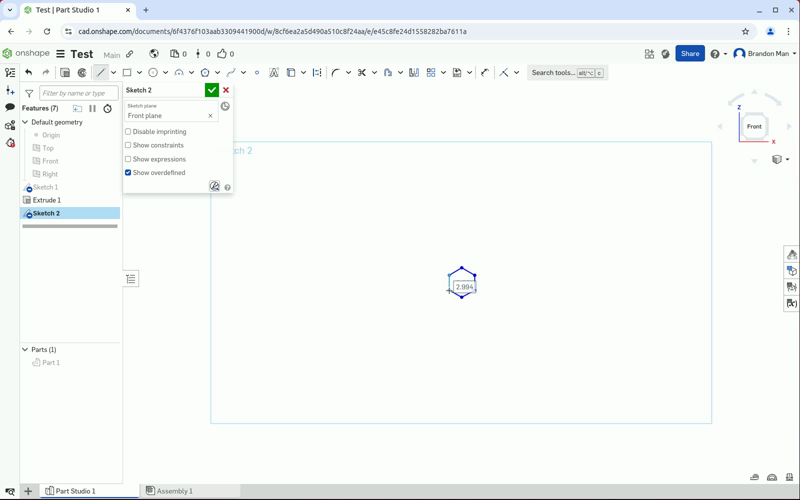
key_up(shift)
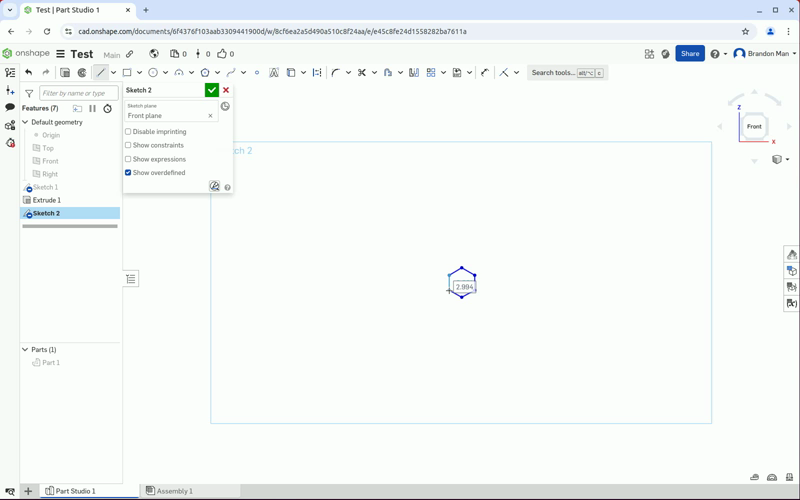
click(449, 290)
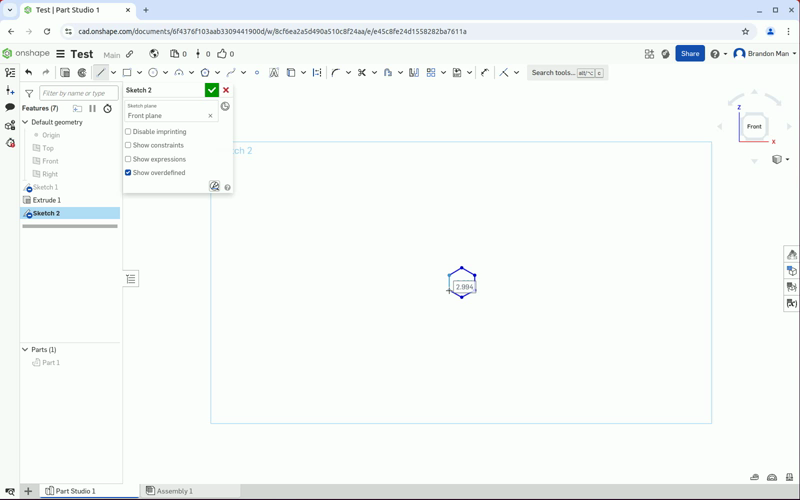
key(esc)
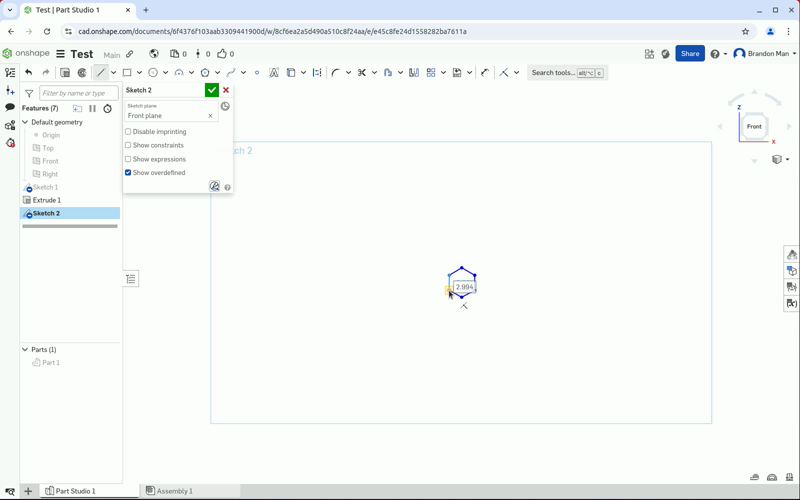
mouse_move(459, 295)
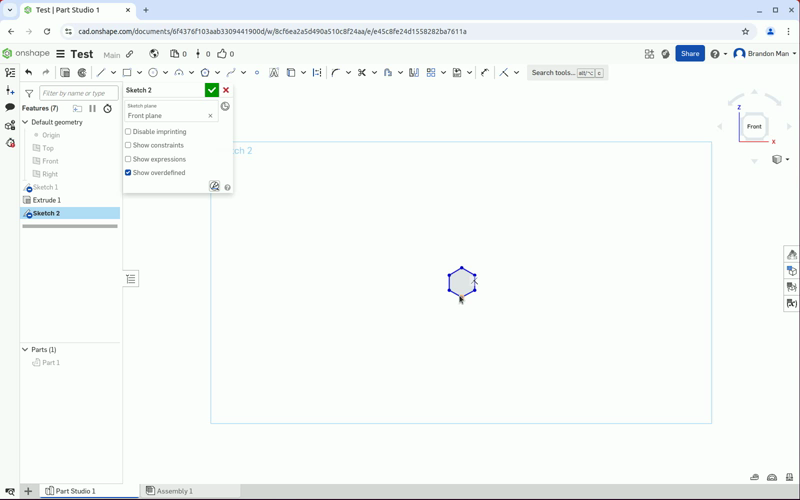
scroll(6)
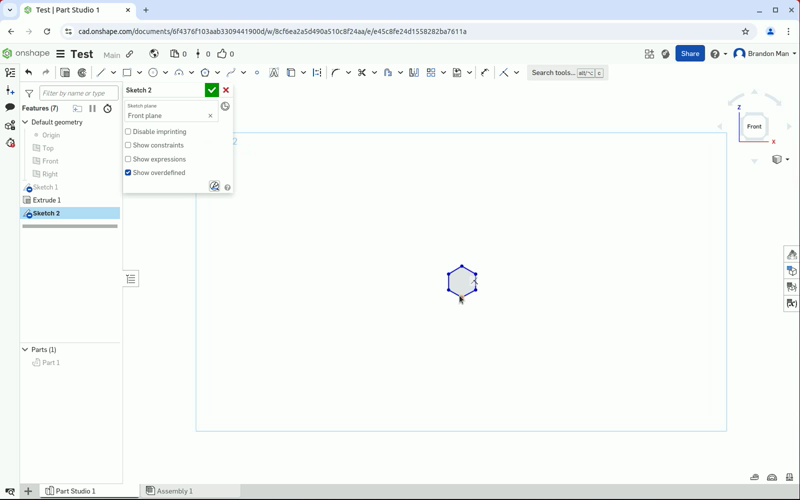
scroll(6)
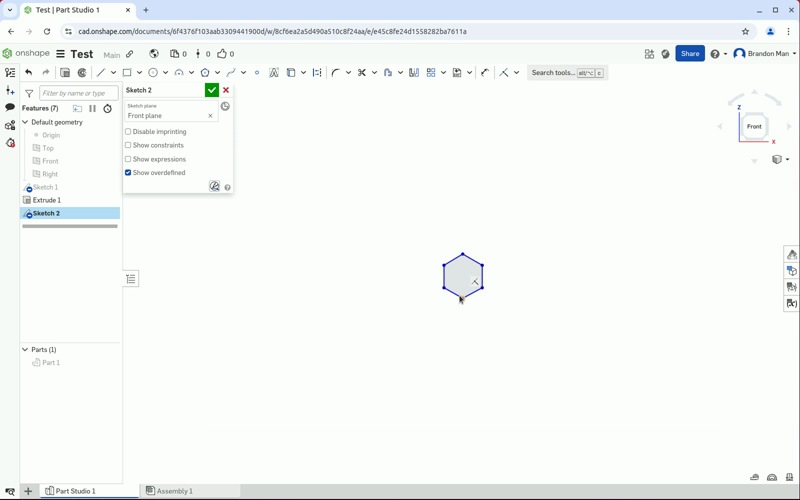
scroll(6)
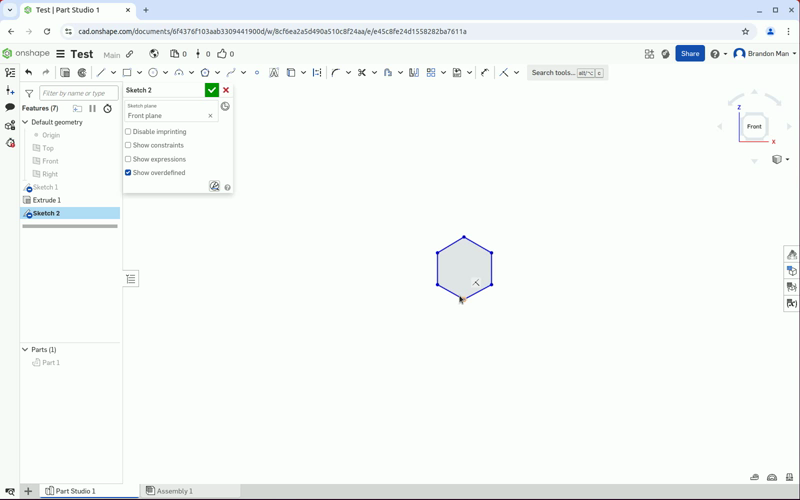
scroll(6)
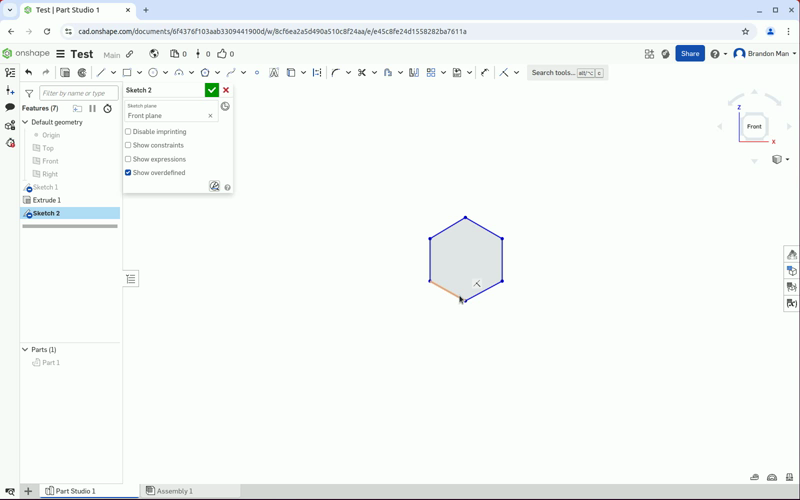
scroll(6)
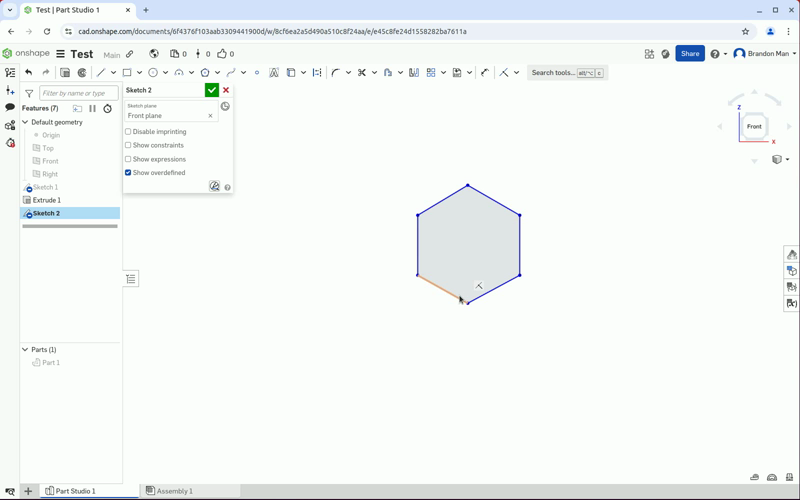
scroll(6)
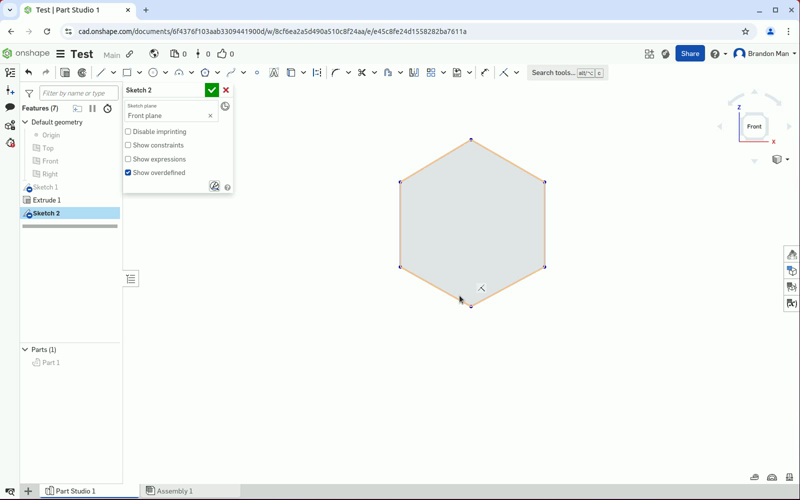
scroll(6)
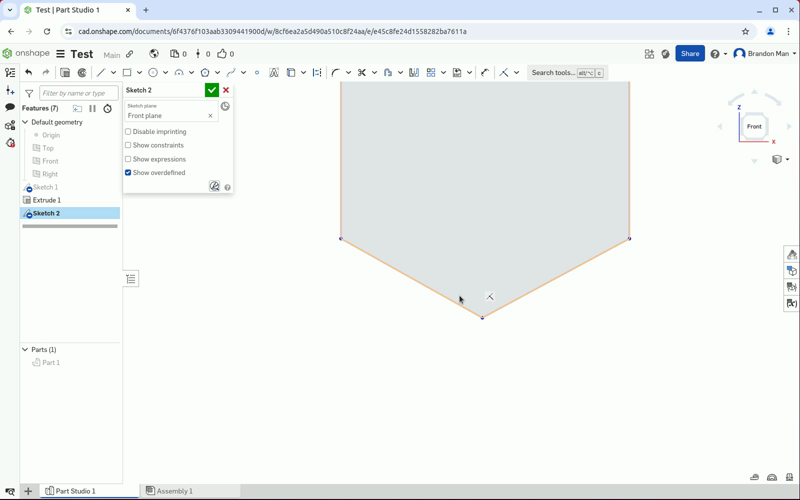
click(459, 295)
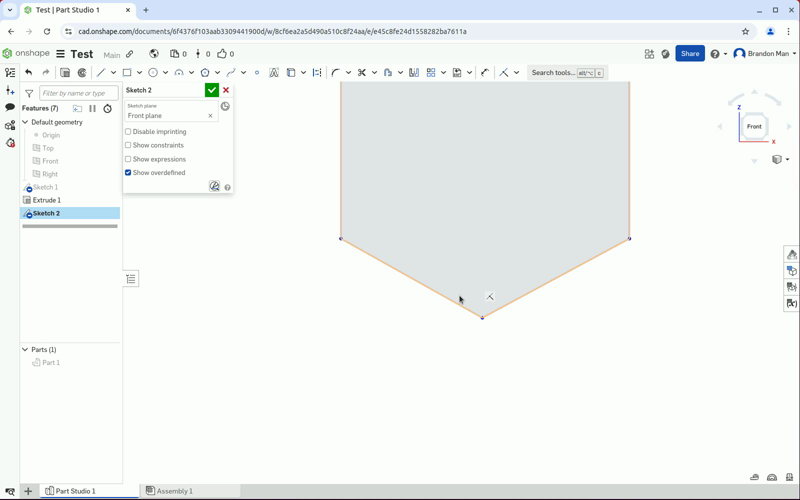
scroll(-6)
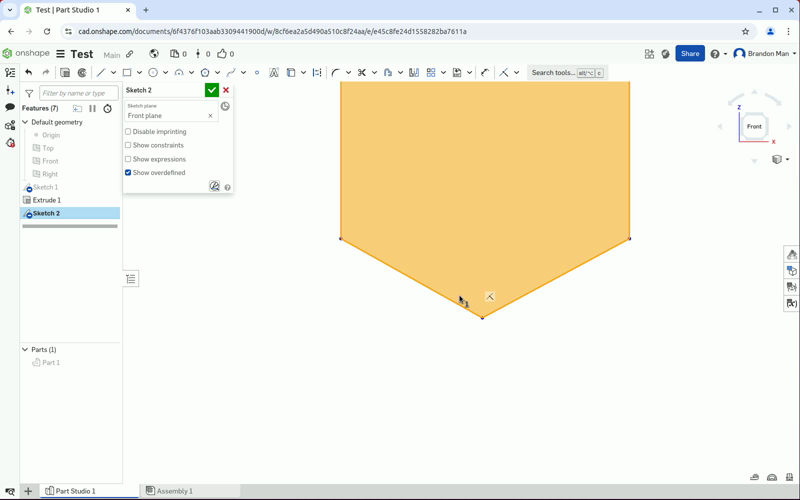
scroll(-6)
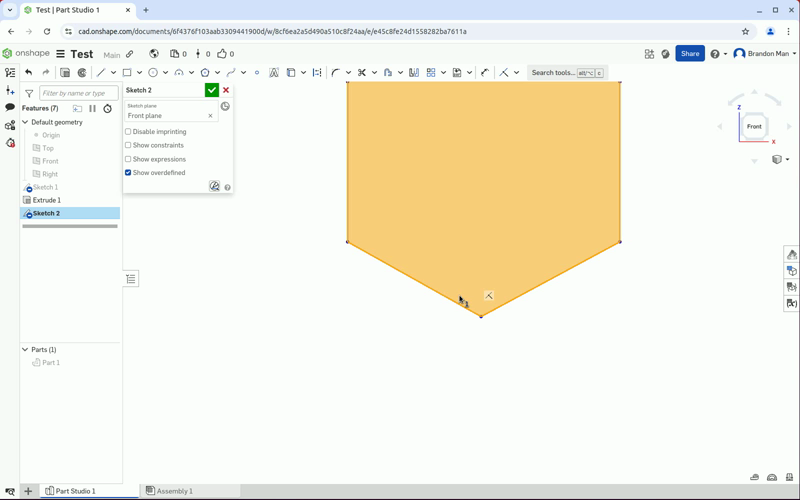
scroll(-6)
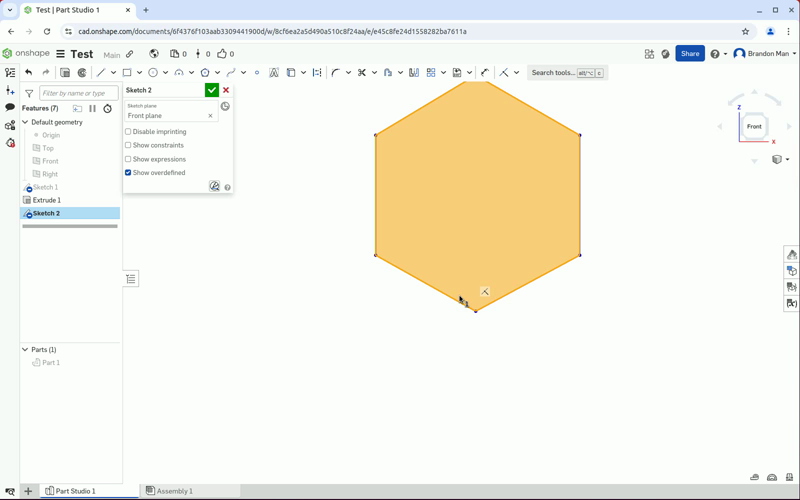
scroll(-6)
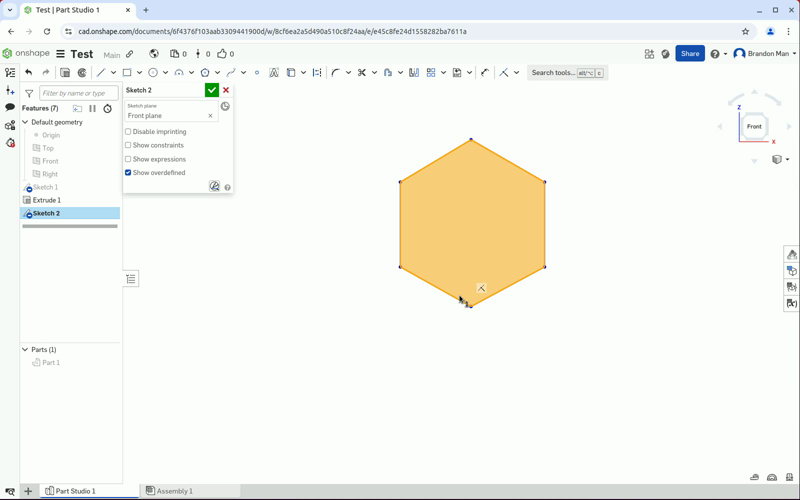
scroll(-6)
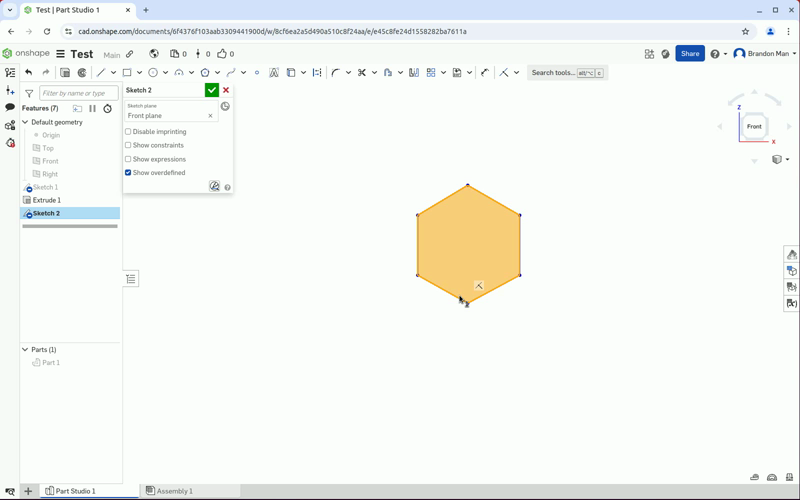
scroll(-6)
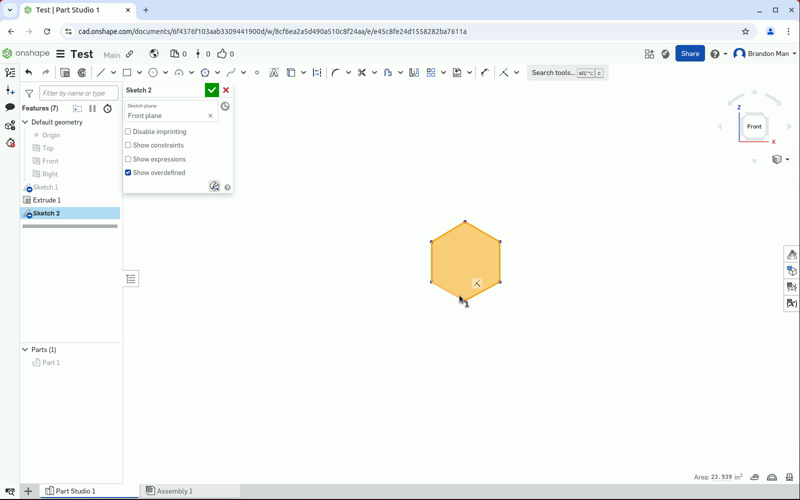
scroll(-6)
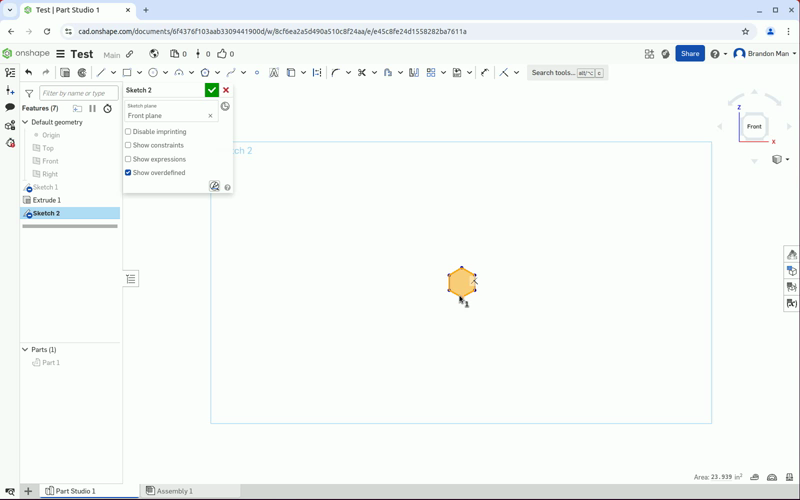
mouse_move(73, 352)
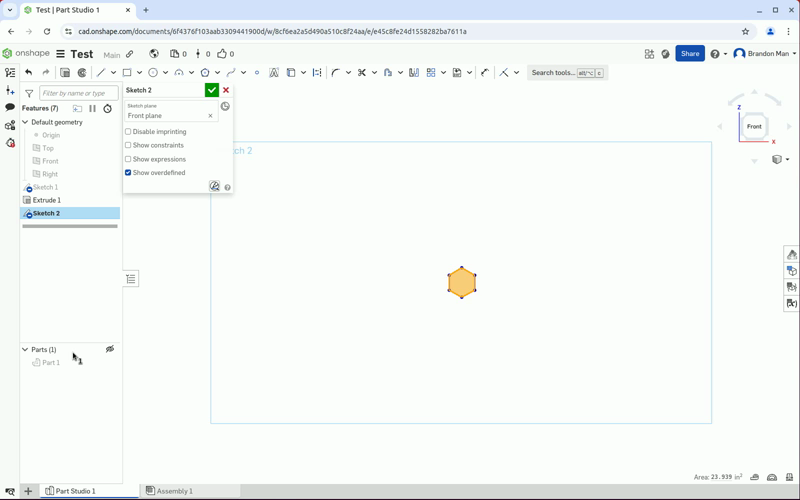
key(shift+y)
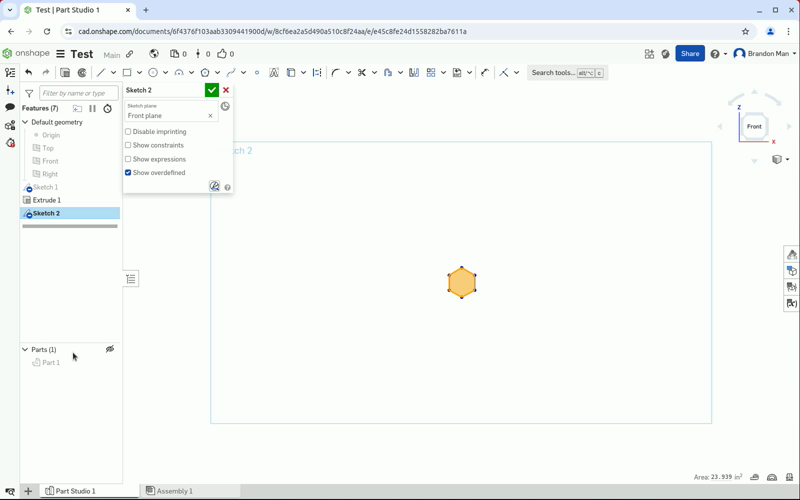
key(shift+e)
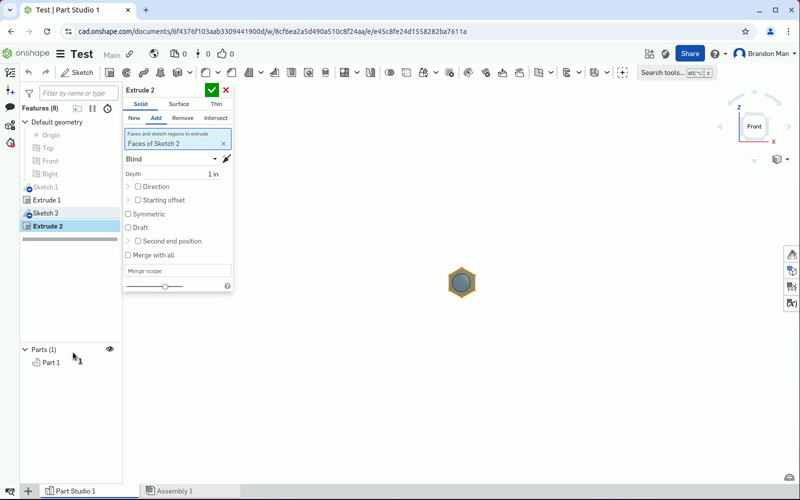
mouse_move(143, 106)
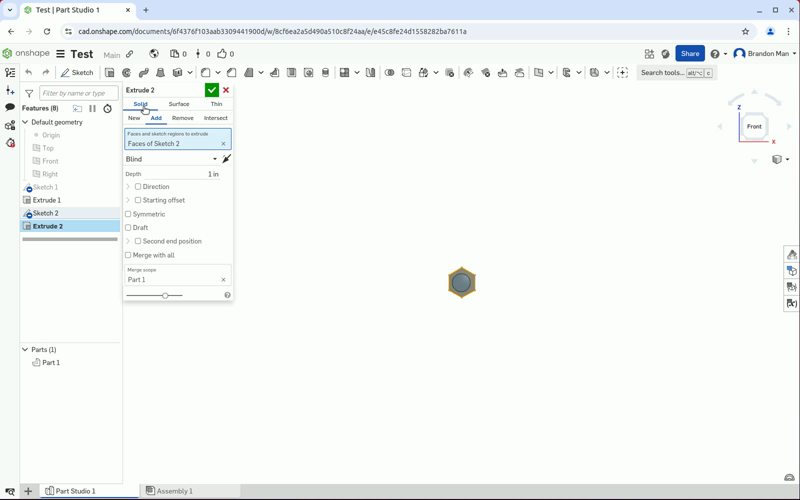
click(143, 106)
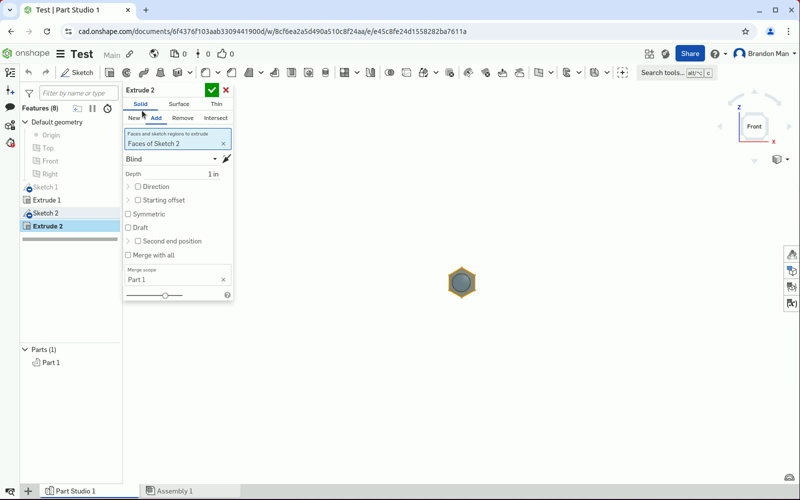
mouse_move(137, 120)
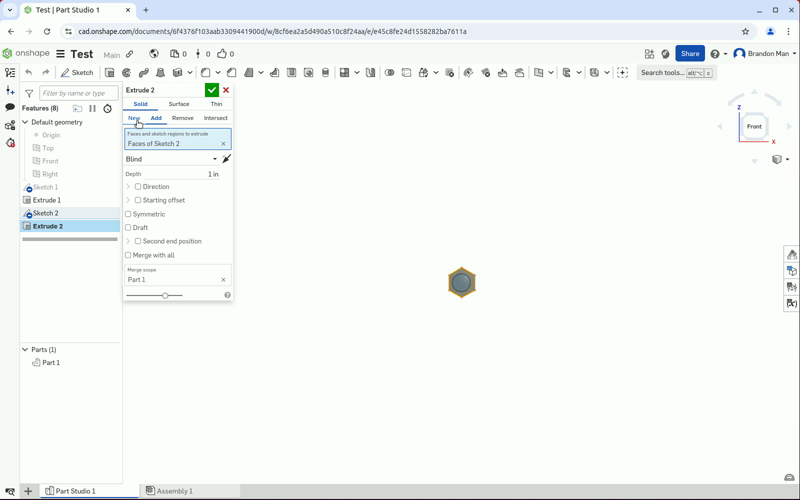
click(137, 120)
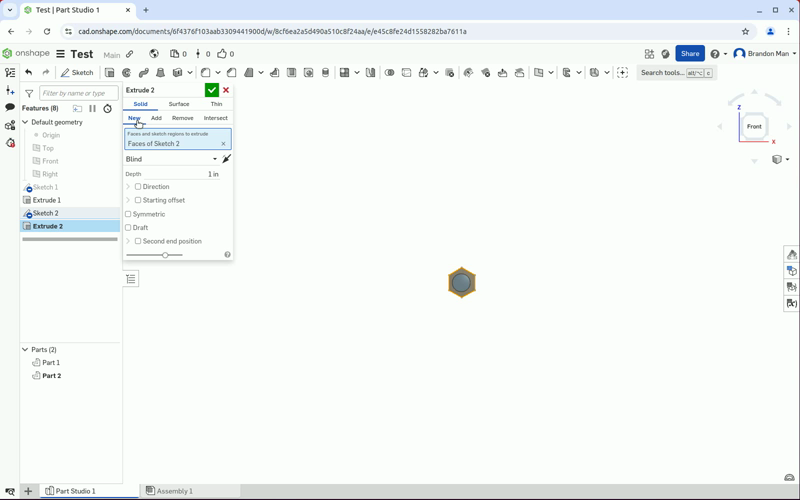
key(tab, 4)
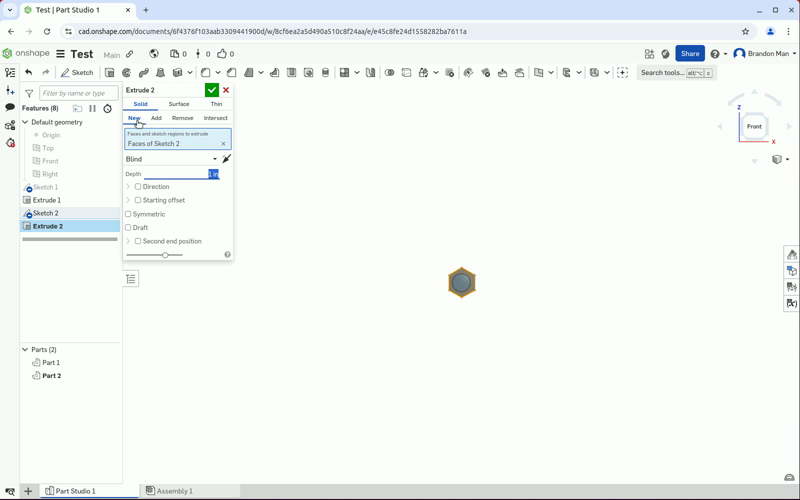
text(3.37)
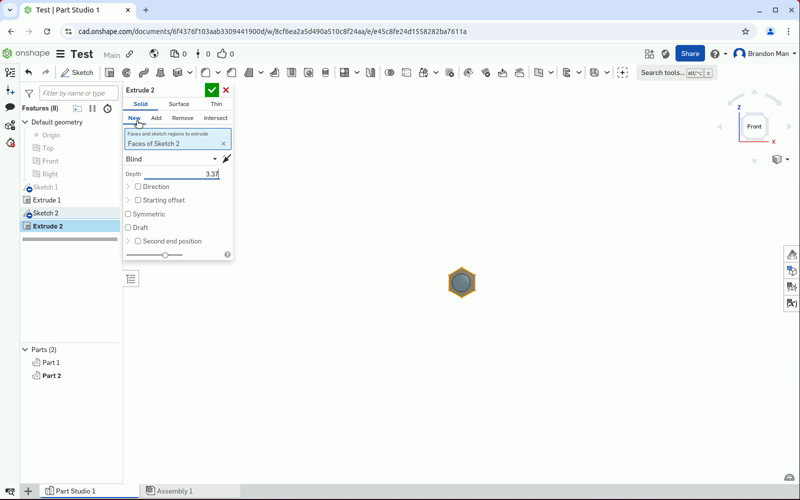
key(enter)
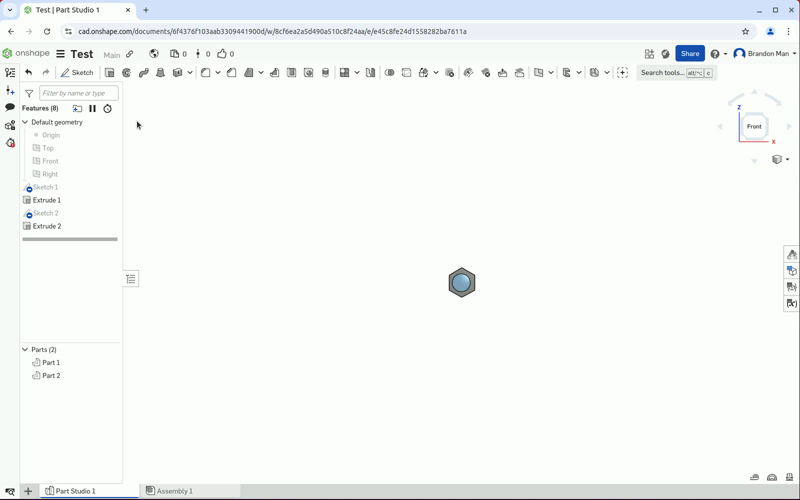
key(shift+h)
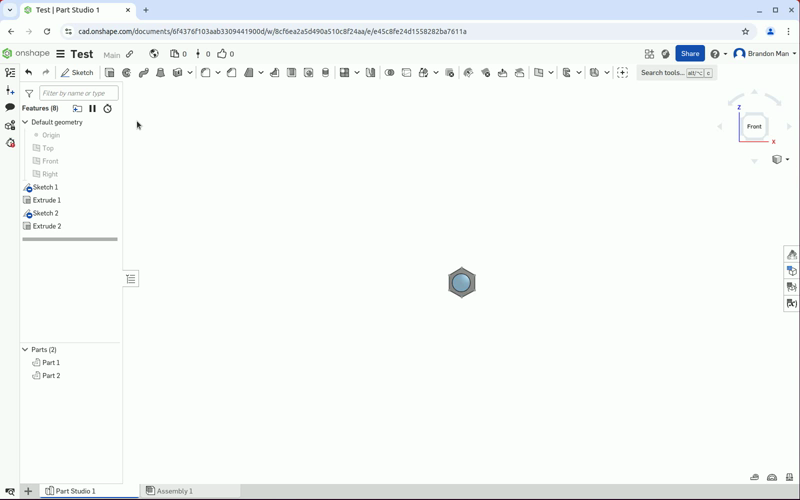
key(shift+h)
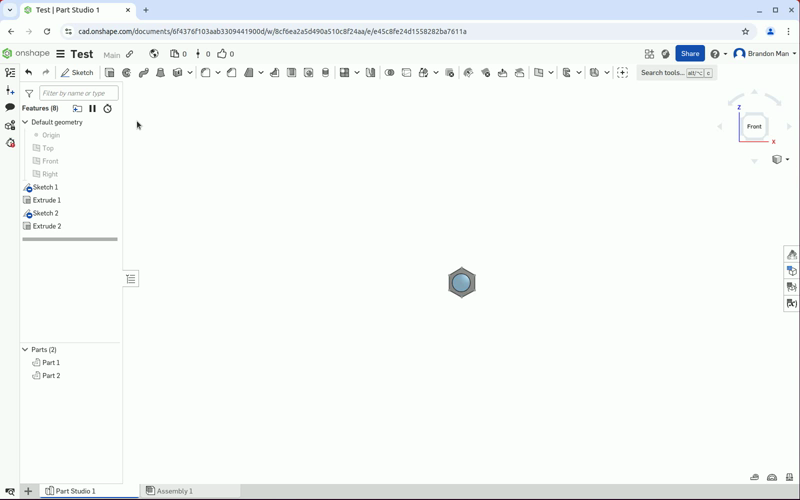
key(shift+7)
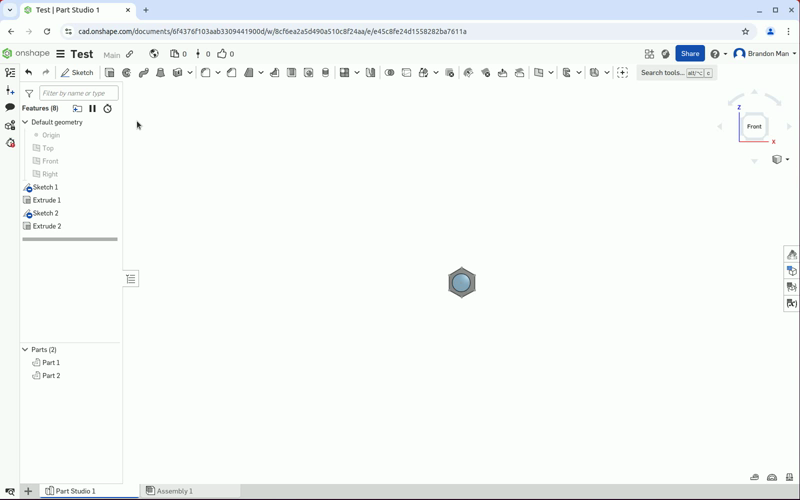
key(left, 2)
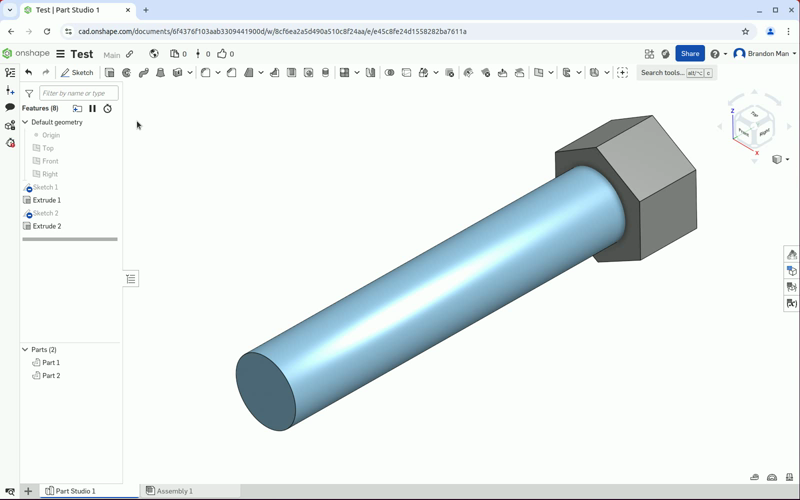
key(down, 2)
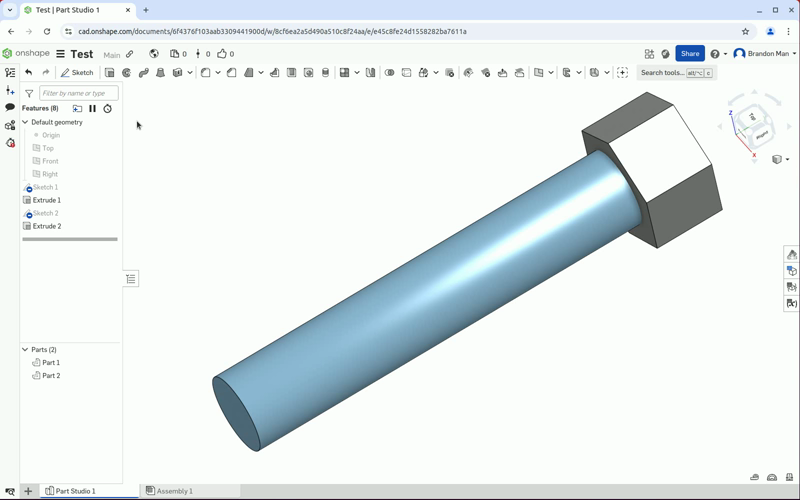
key(up, 2)
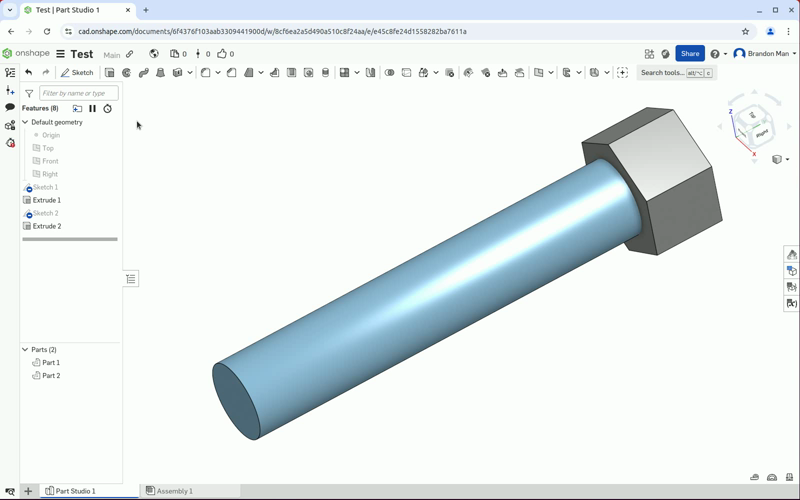
key(right, 2)
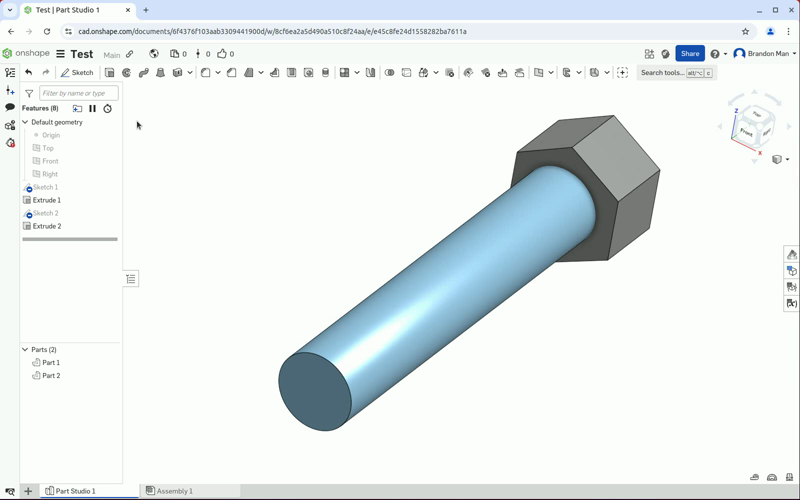
mouse_move(73, 189)
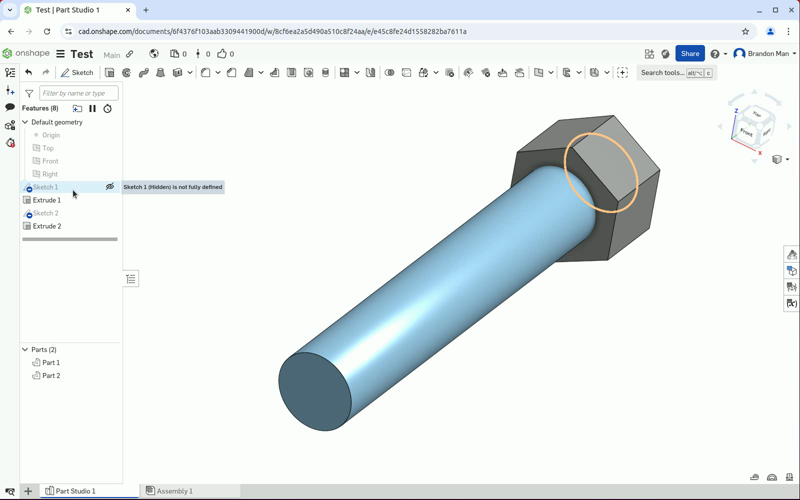
click(73, 189)